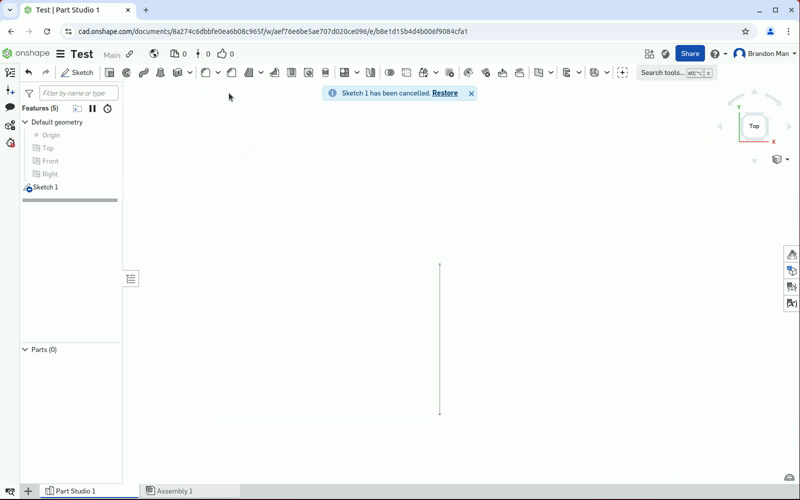
key(shift+h)
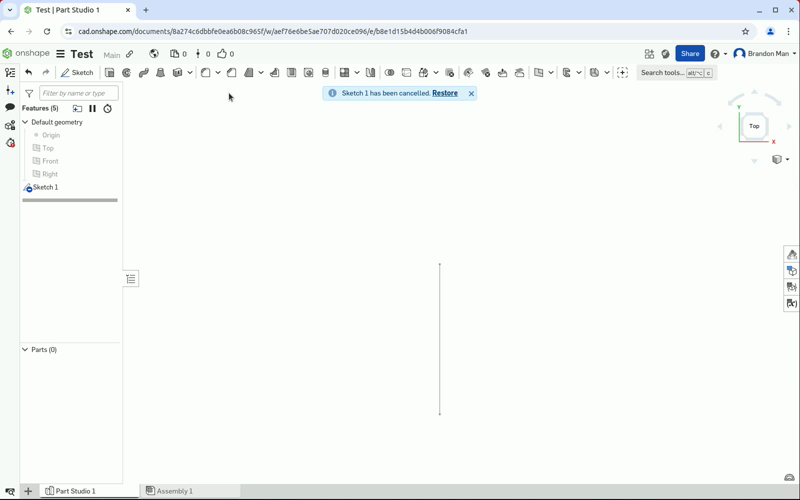
key(shift+s)
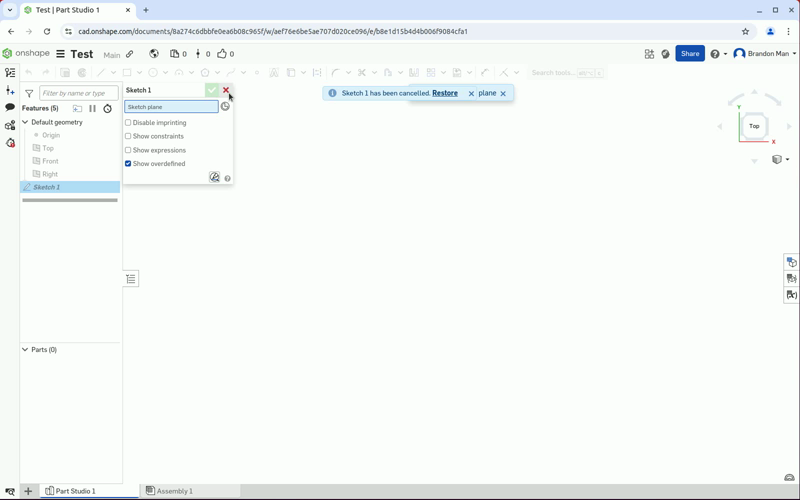
mouse_move(73, 150)
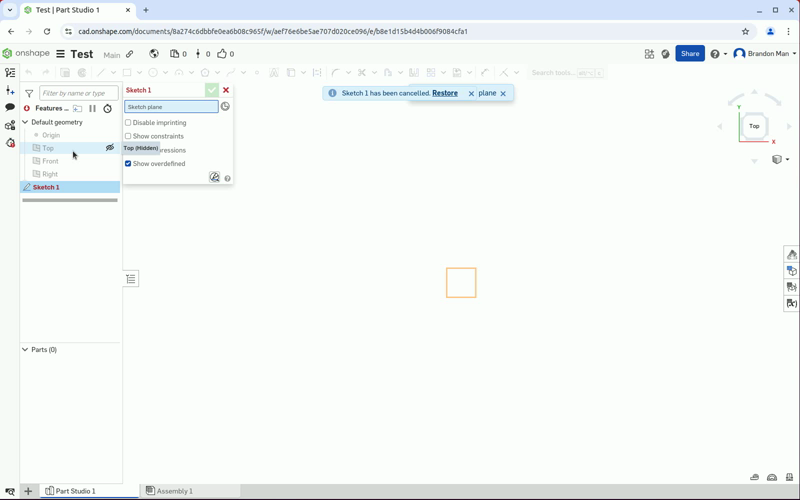
click(73, 150)
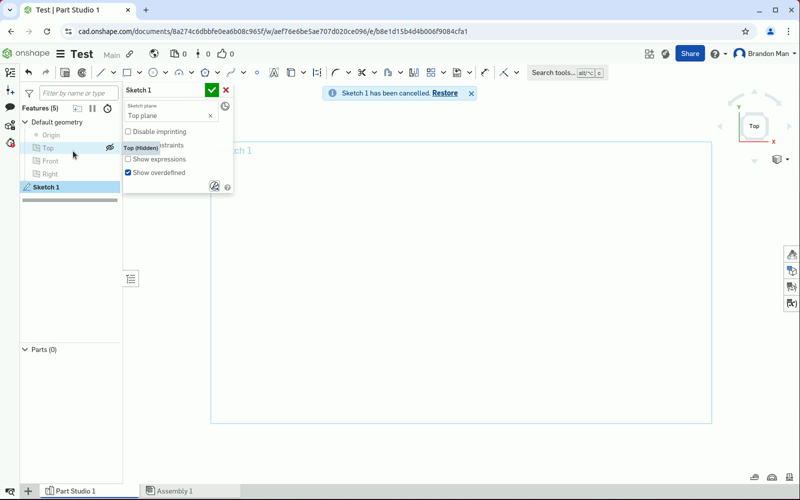
mouse_move(73, 352)
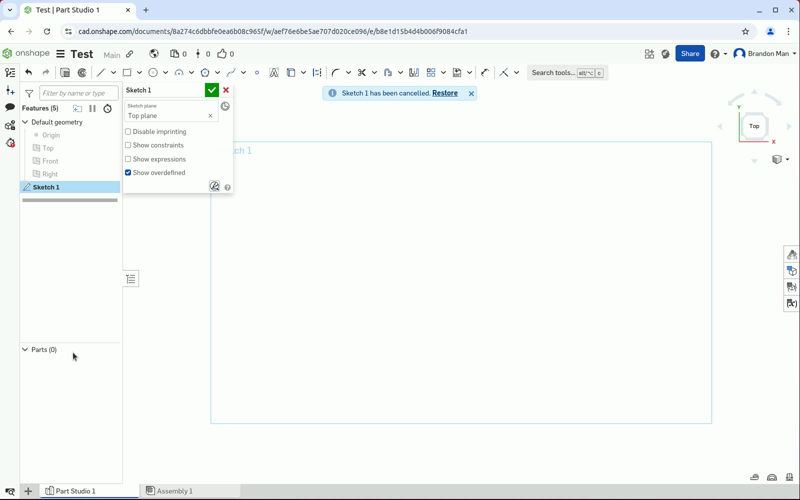
key(y)
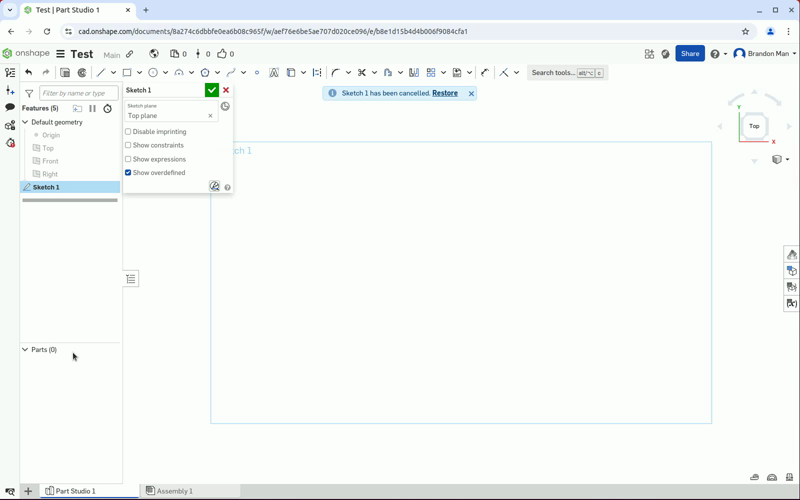
key(c)
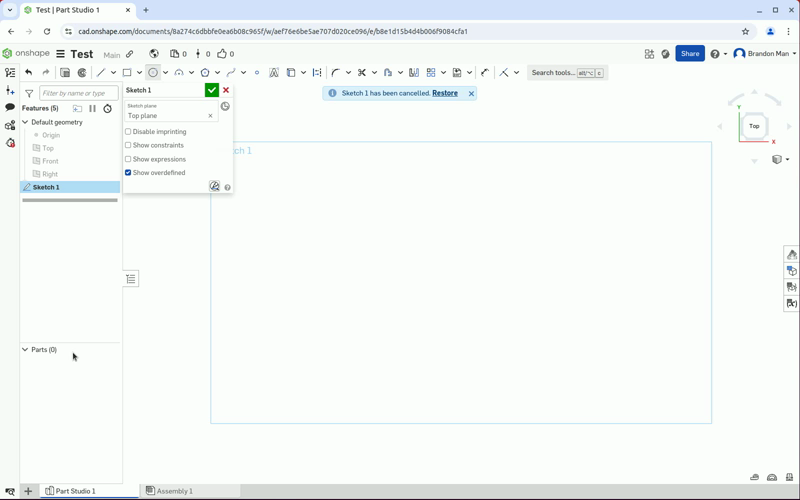
key_down(shift)
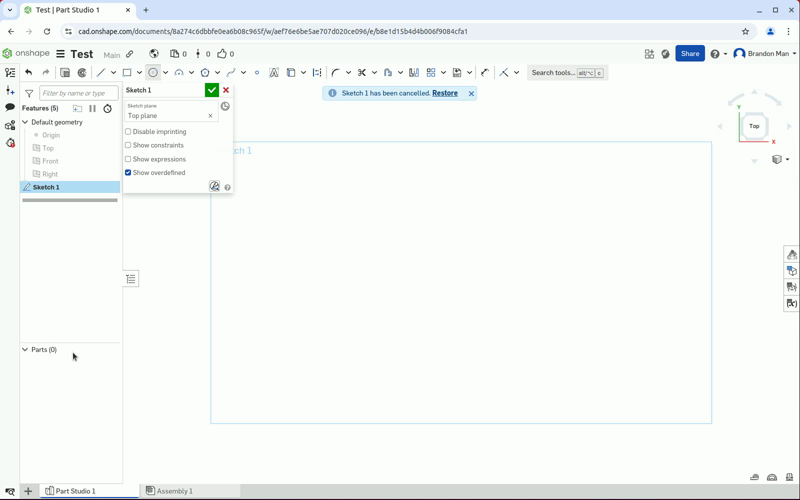
mouse_move(461, 282)
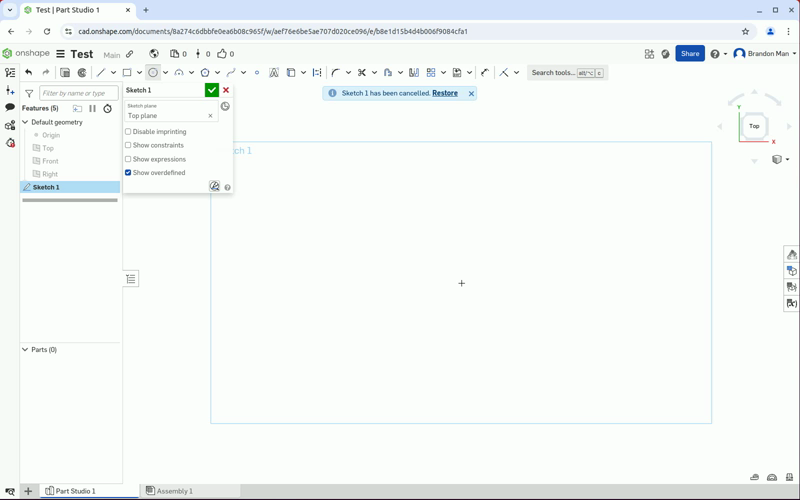
click(461, 282)
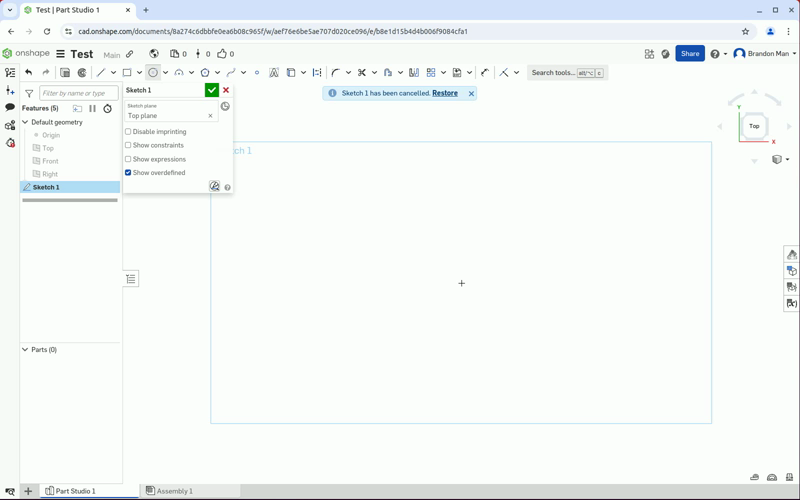
key_up(shift)
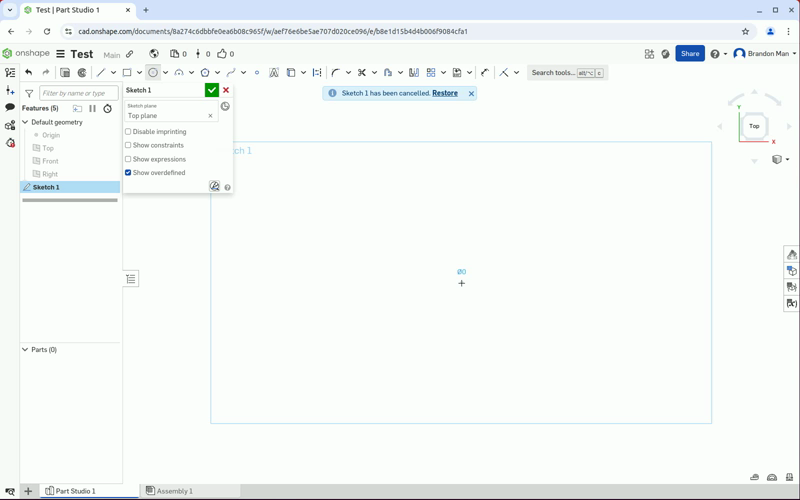
mouse_move(487, 282)
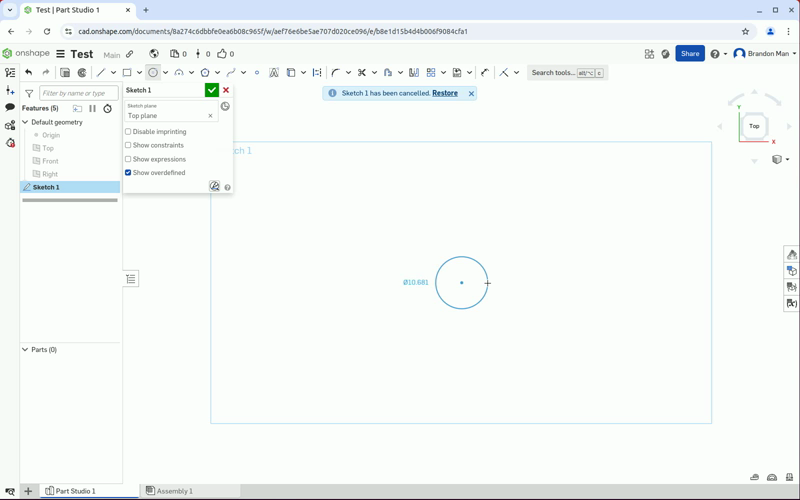
click(487, 282)
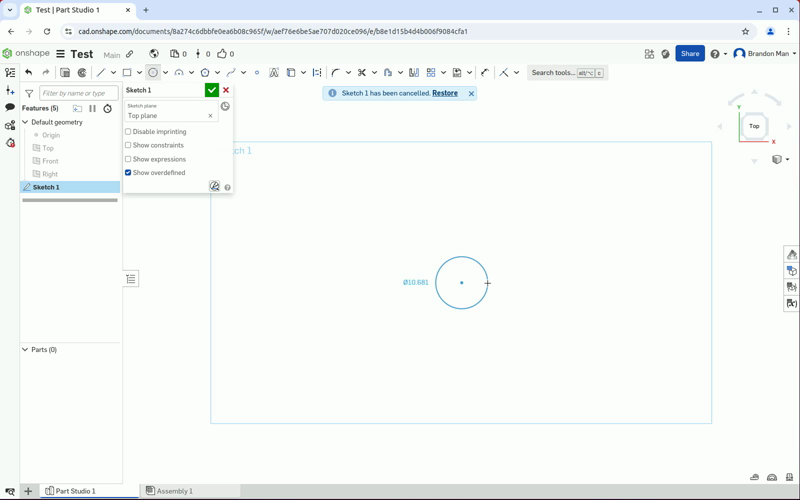
key(esc)
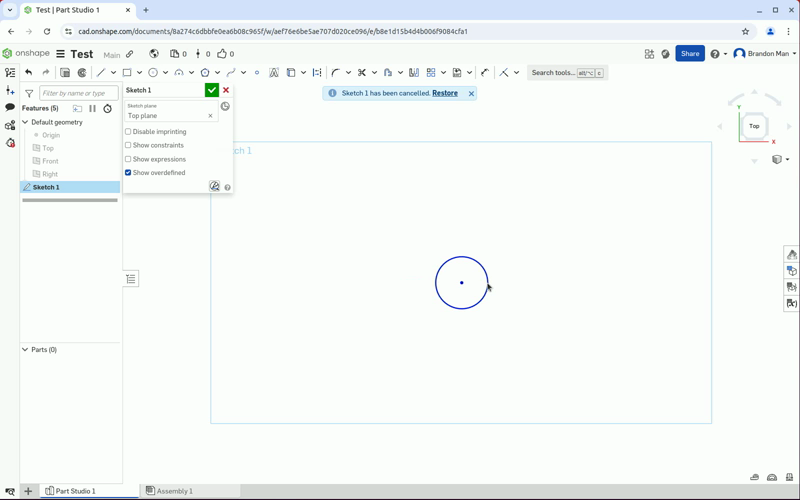
mouse_move(467, 284)
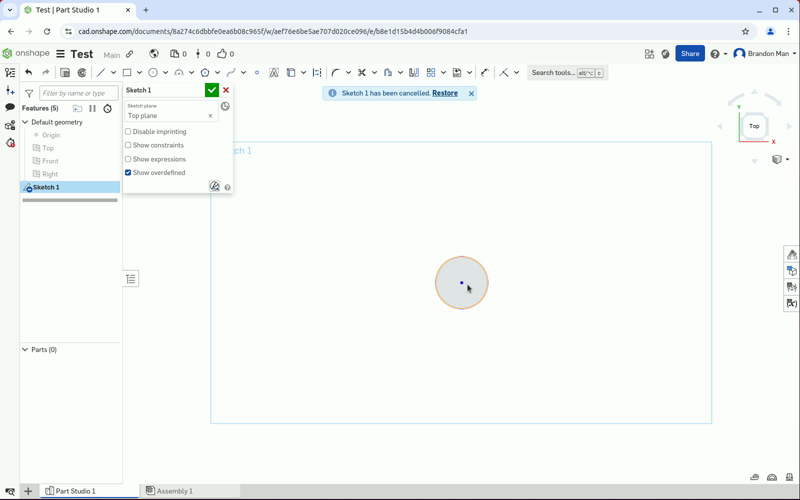
click(467, 284)
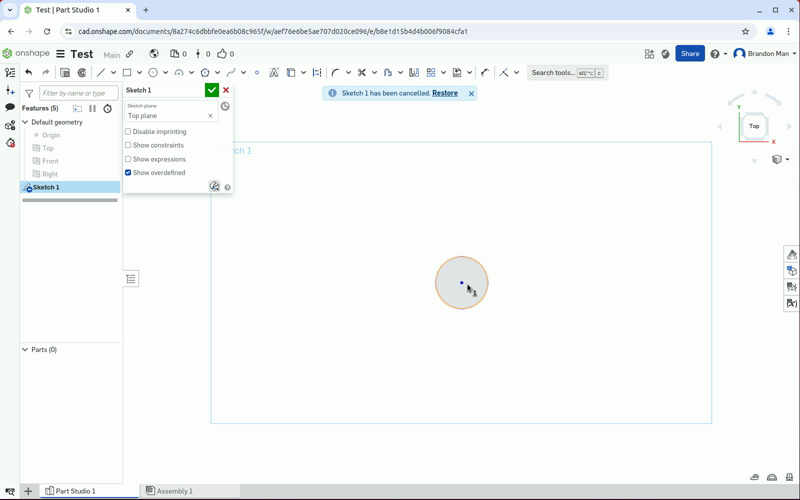
mouse_move(73, 352)
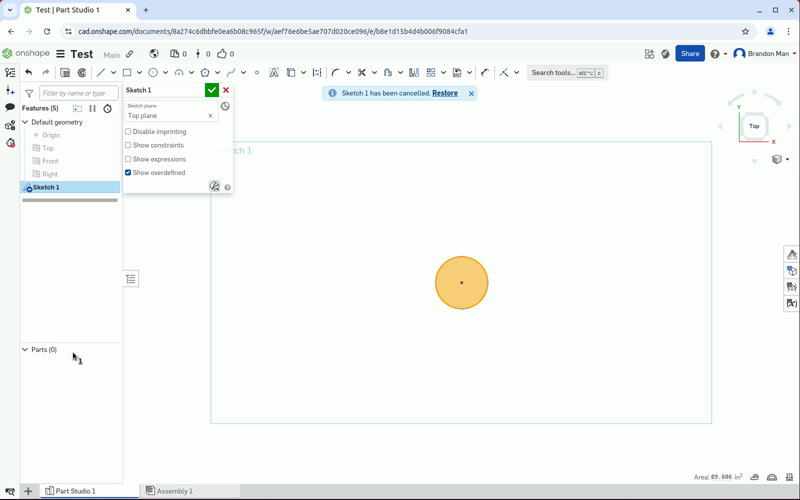
key(shift+y)
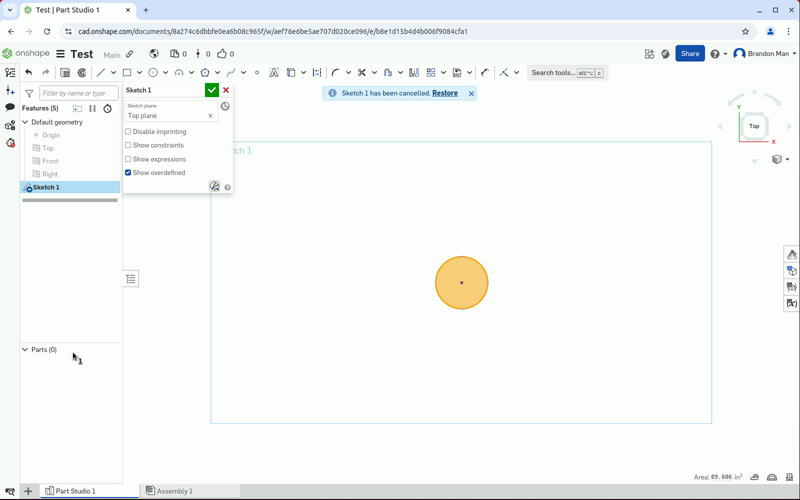
key(shift+e)
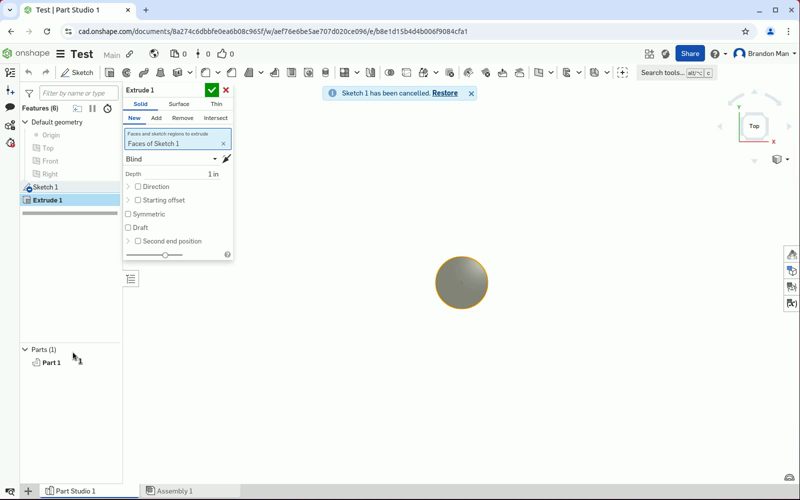
mouse_move(143, 106)
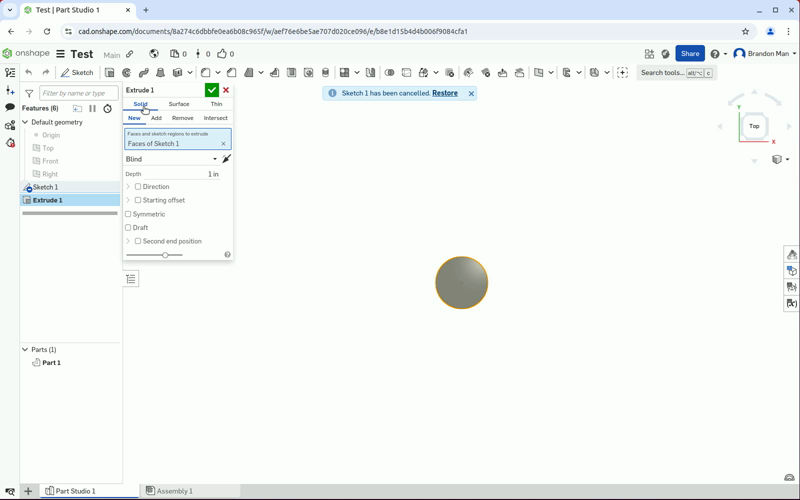
click(143, 106)
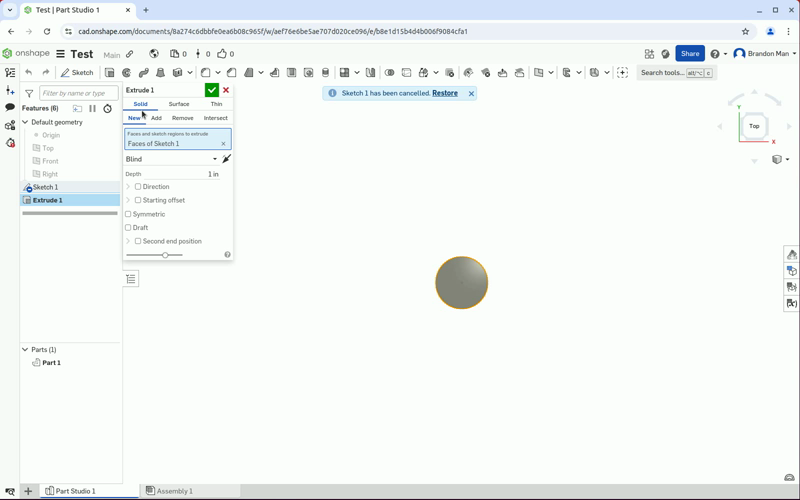
mouse_move(137, 120)
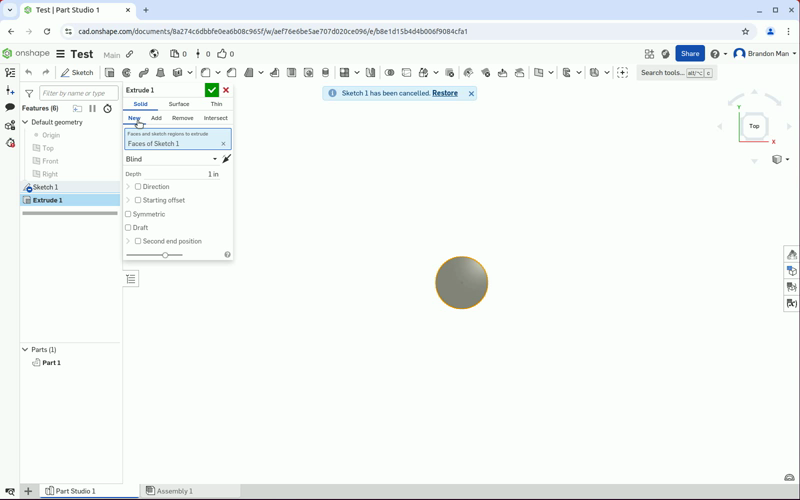
click(137, 120)
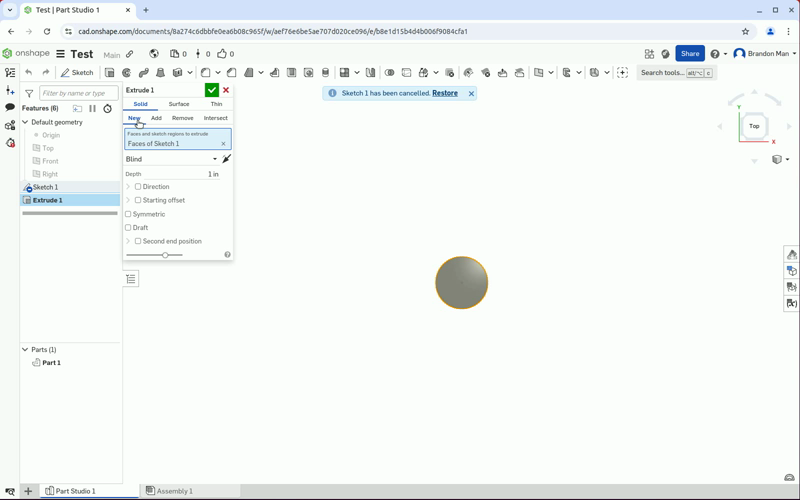
key(tab, 4)
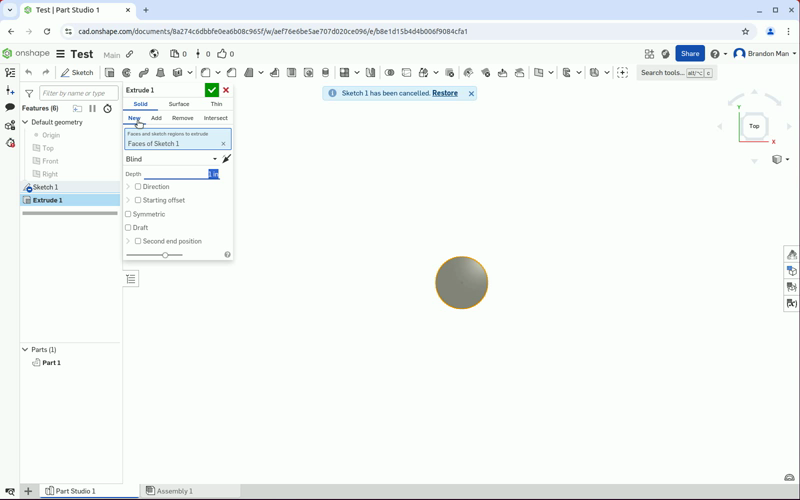
text(23.108)
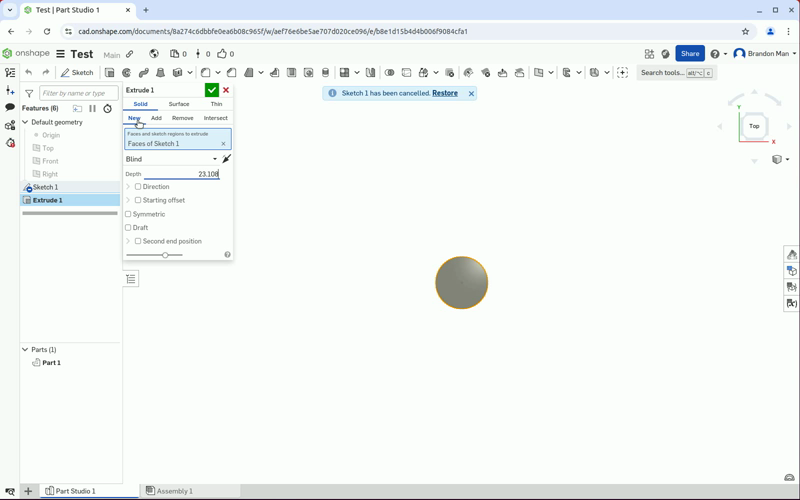
key(enter)
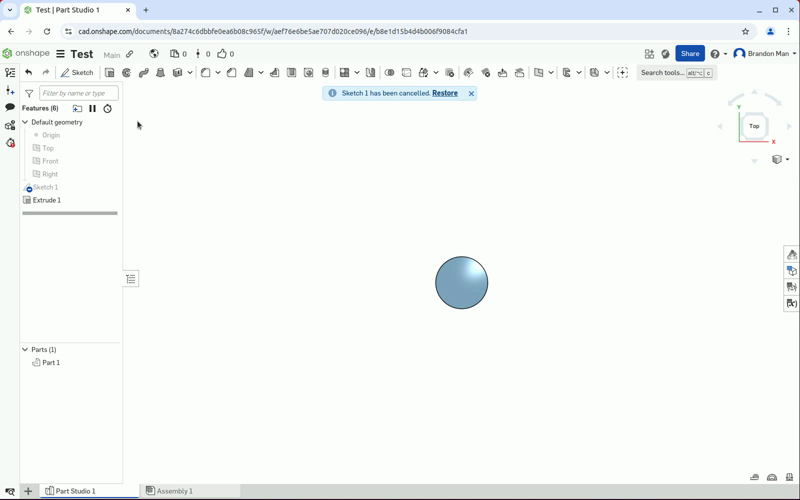
key(shift+h)
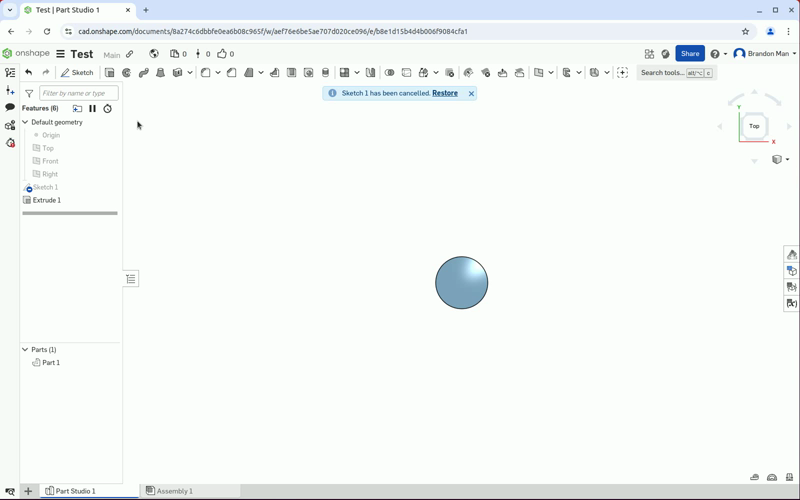
key(shift+h)
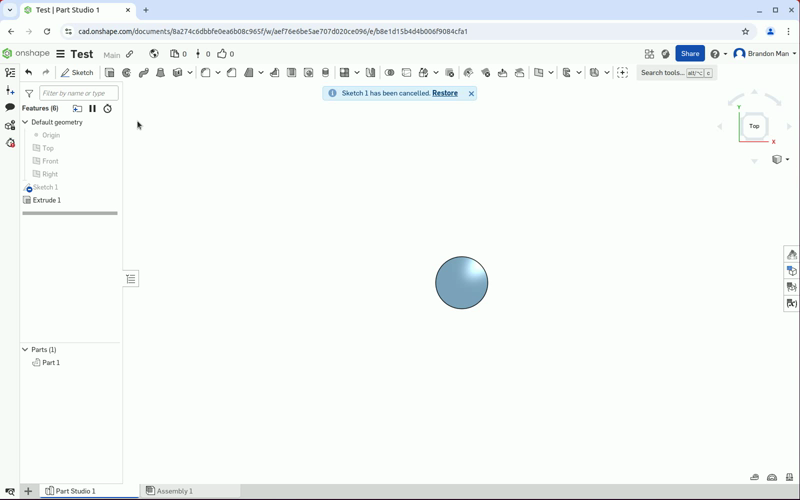
mouse_move(73, 189)
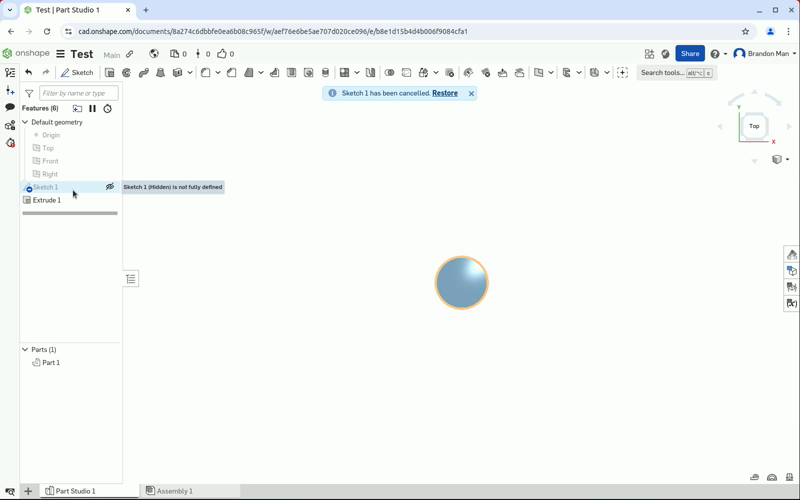
click(73, 189)
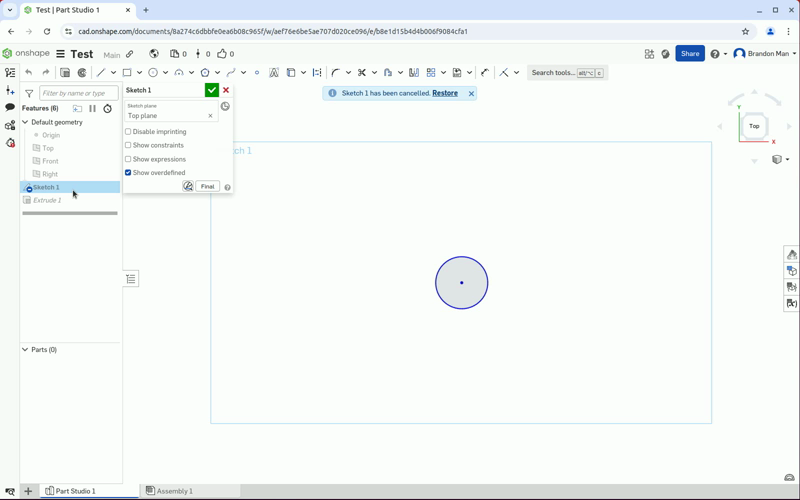
mouse_move(229, 92)
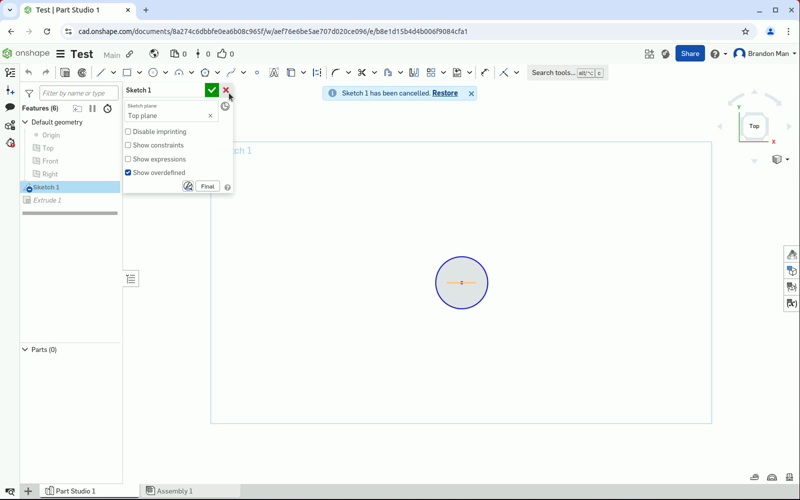
click(229, 92)
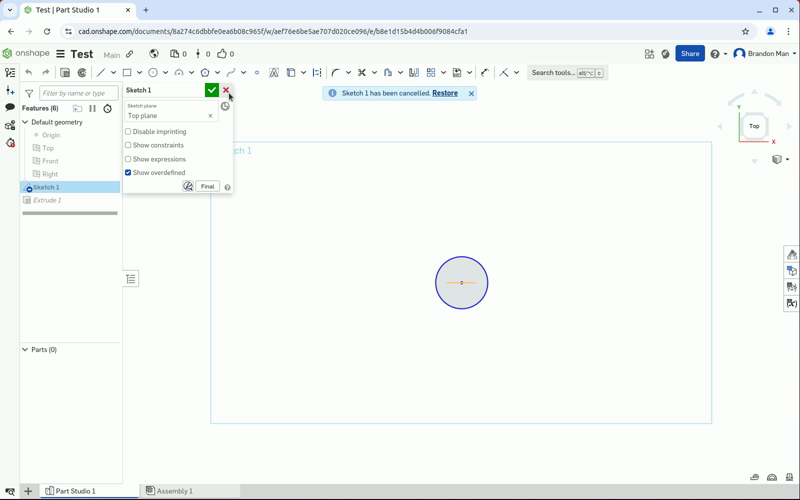
key(shift+s)
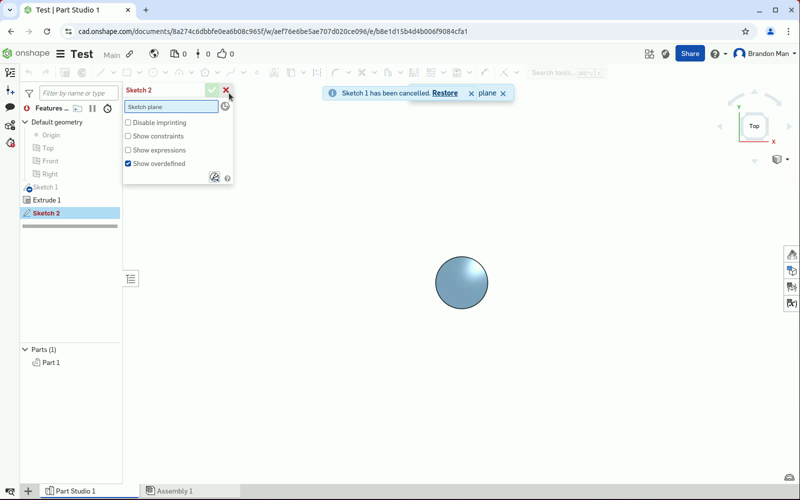
mouse_move(73, 150)
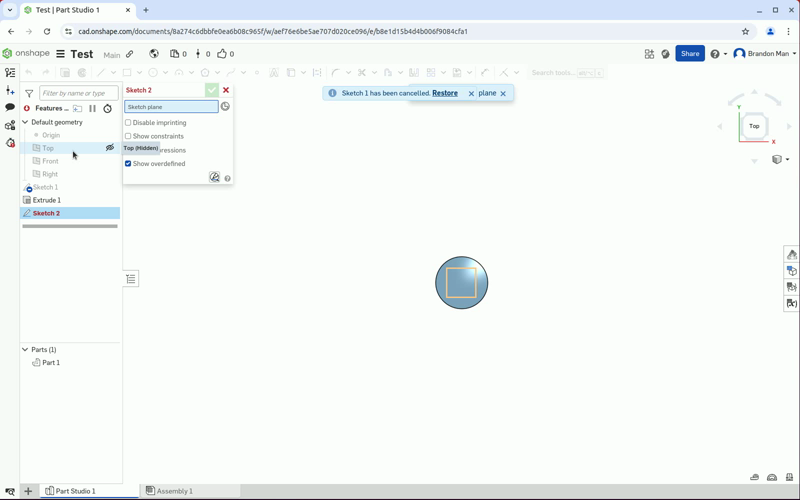
click(73, 150)
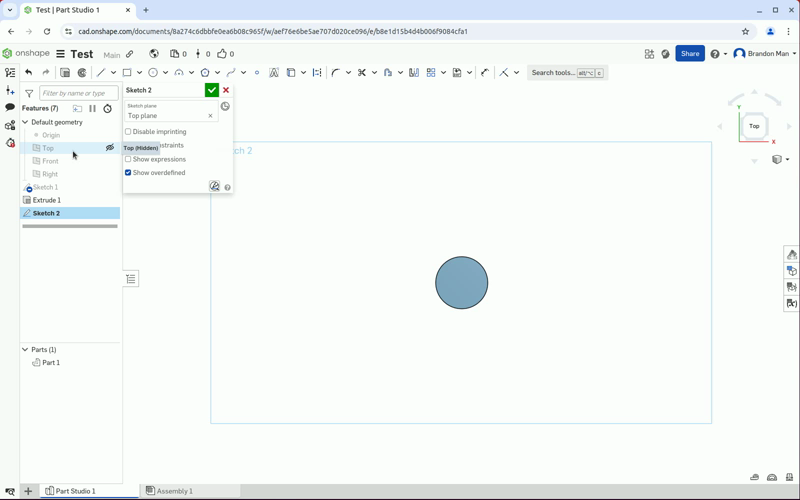
mouse_move(73, 352)
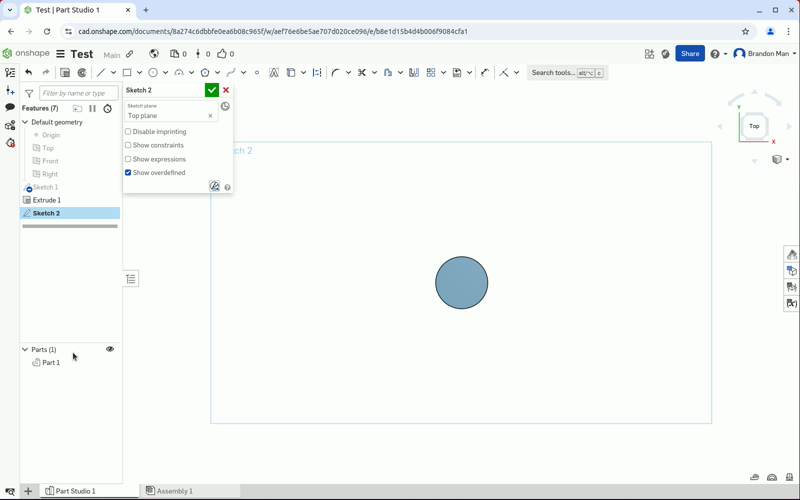
key(y)
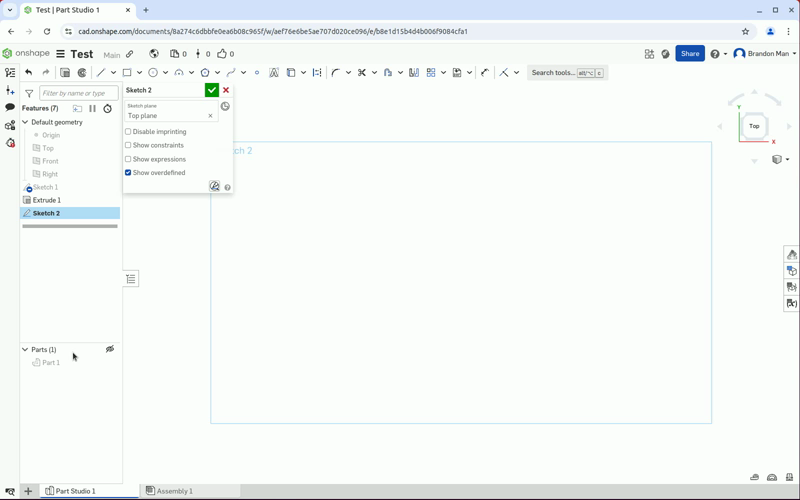
key(l)
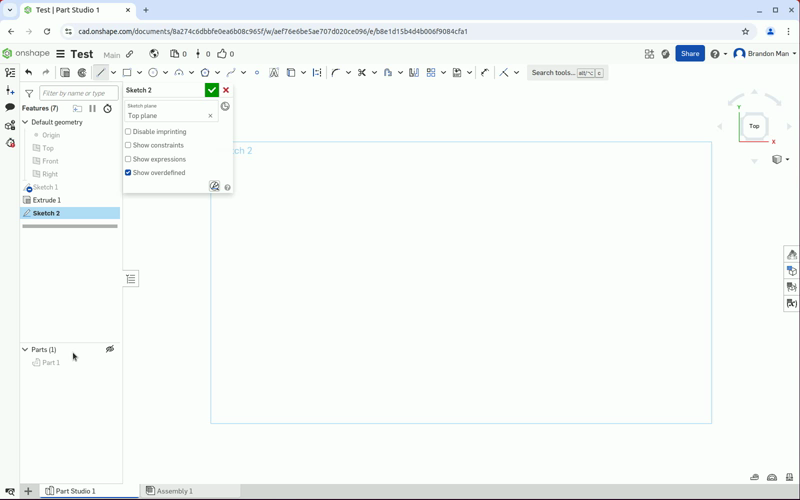
key_down(shift)
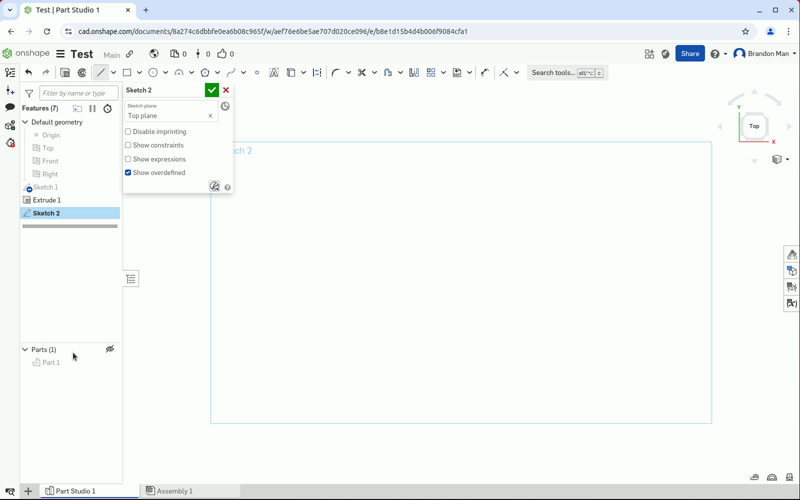
mouse_move(411, 312)
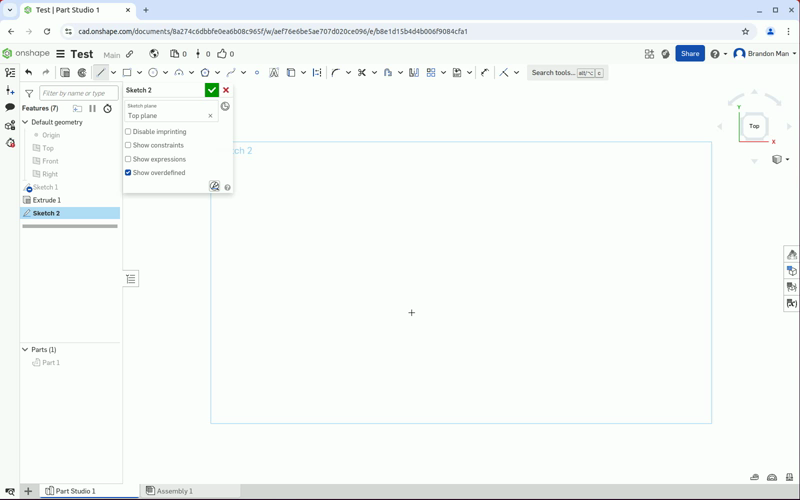
click(411, 312)
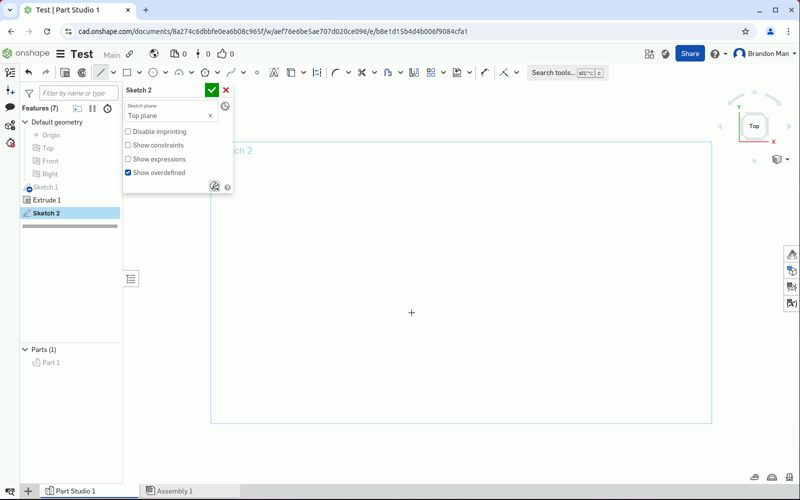
key_up(shift)
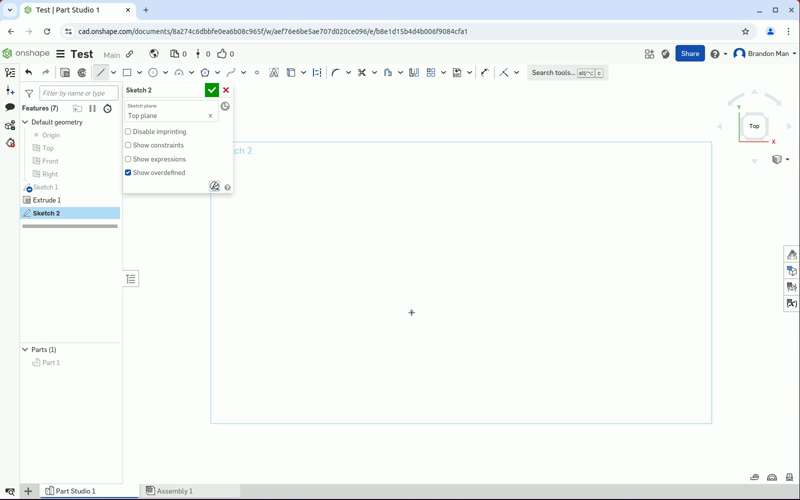
key_down(shift)
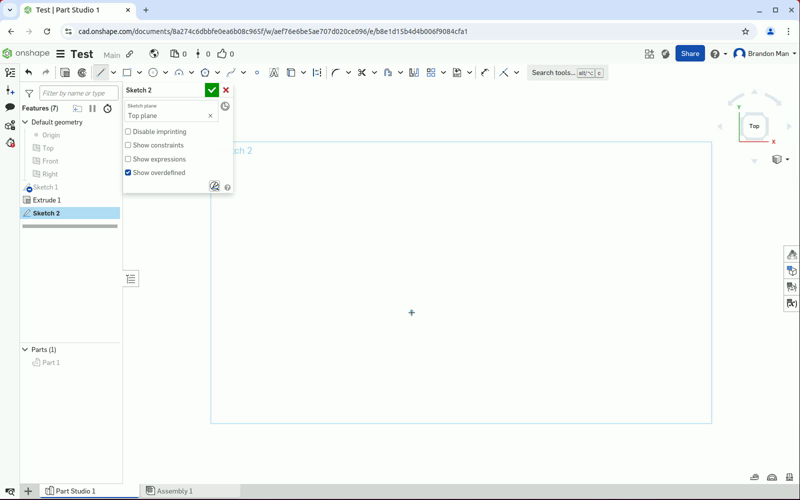
mouse_move(473, 337)
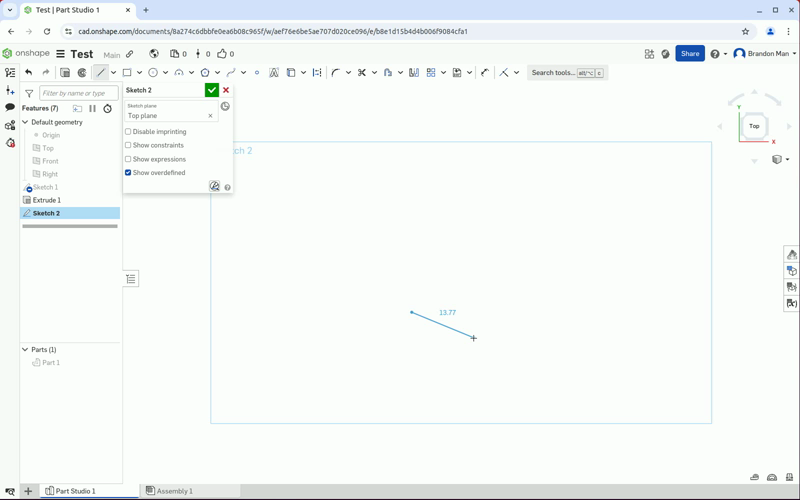
click(473, 337)
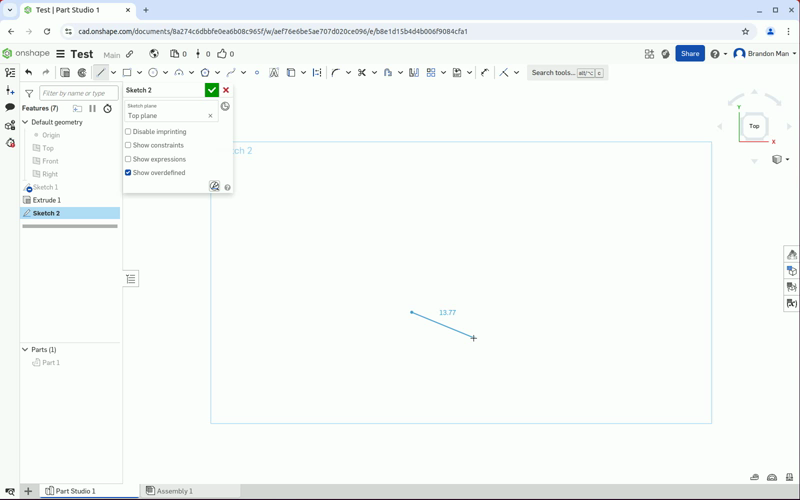
key_up(shift)
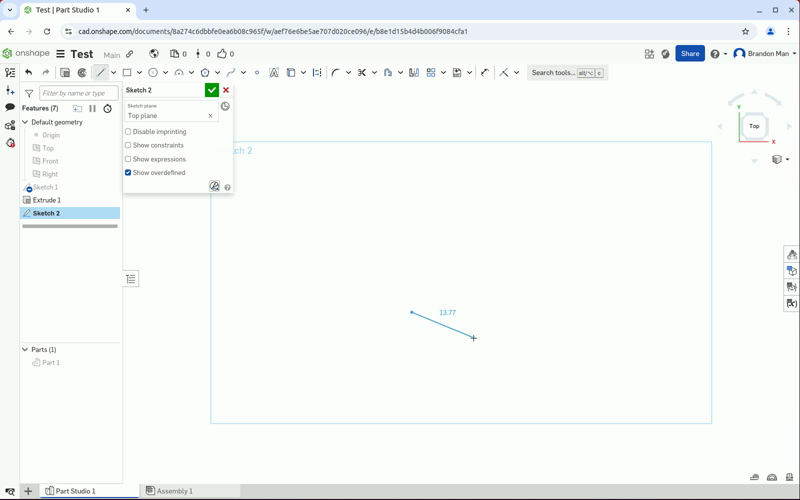
key_down(shift)
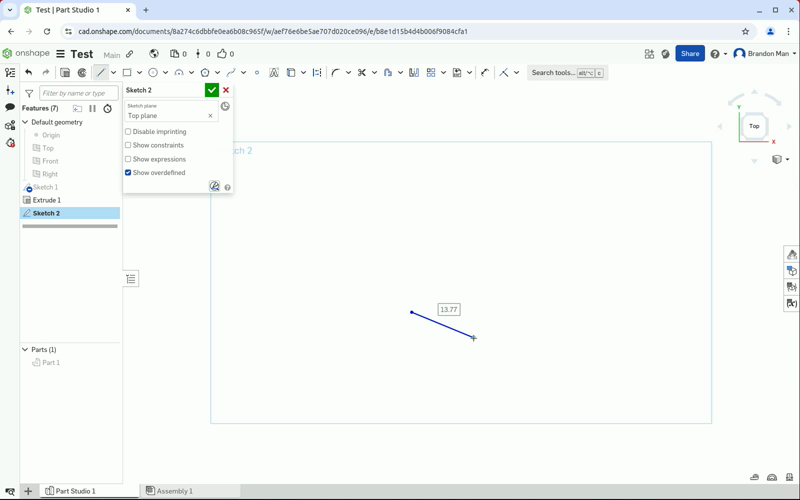
mouse_move(517, 287)
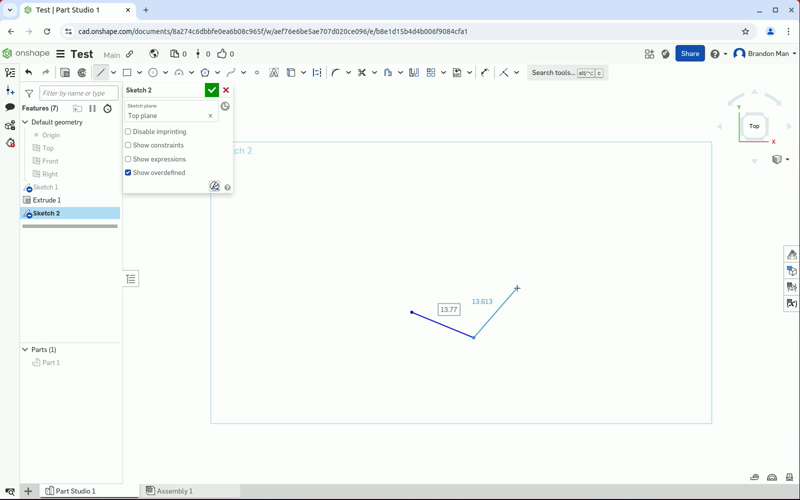
click(517, 287)
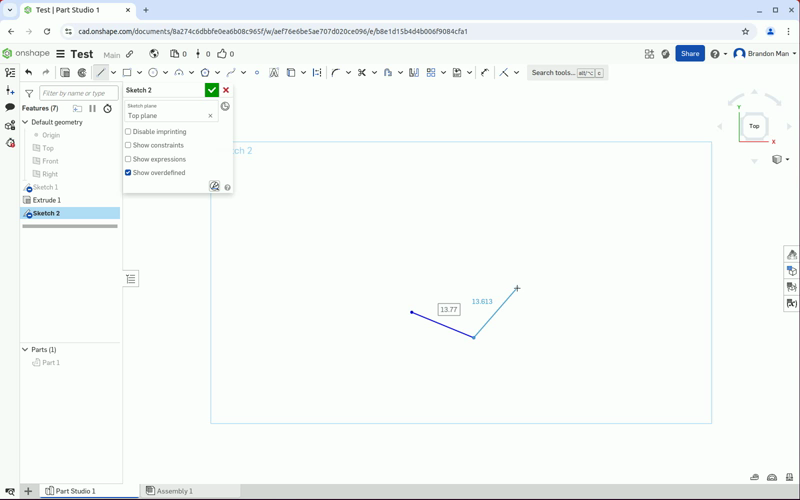
key_up(shift)
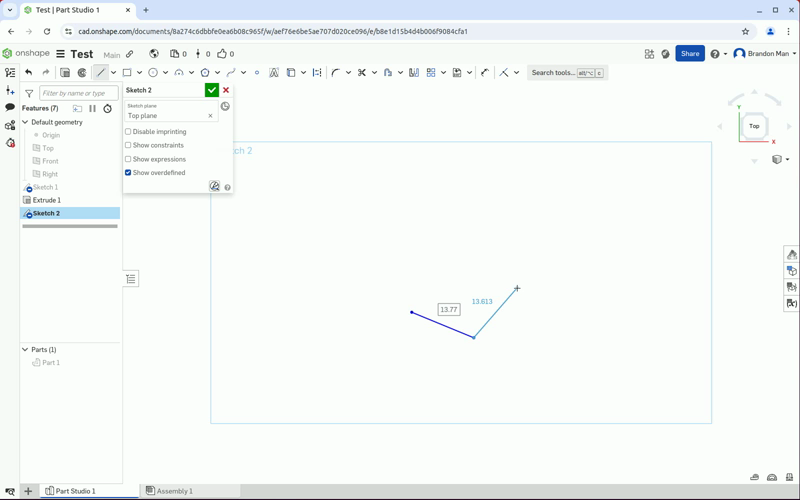
key_down(shift)
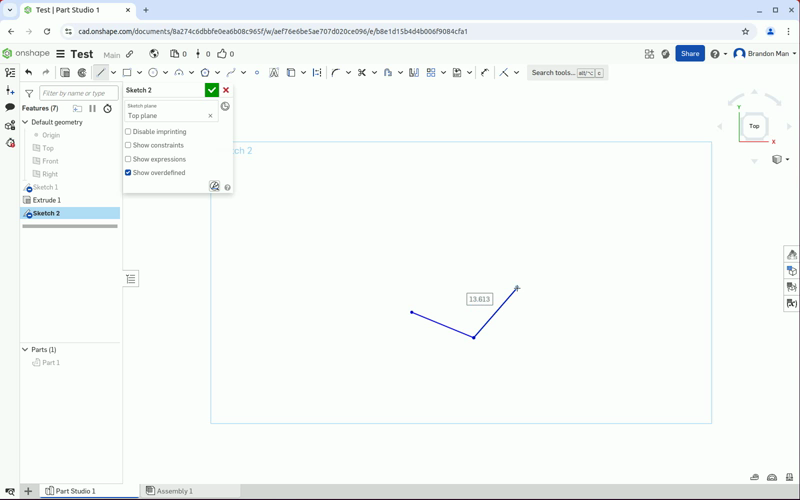
mouse_move(482, 229)
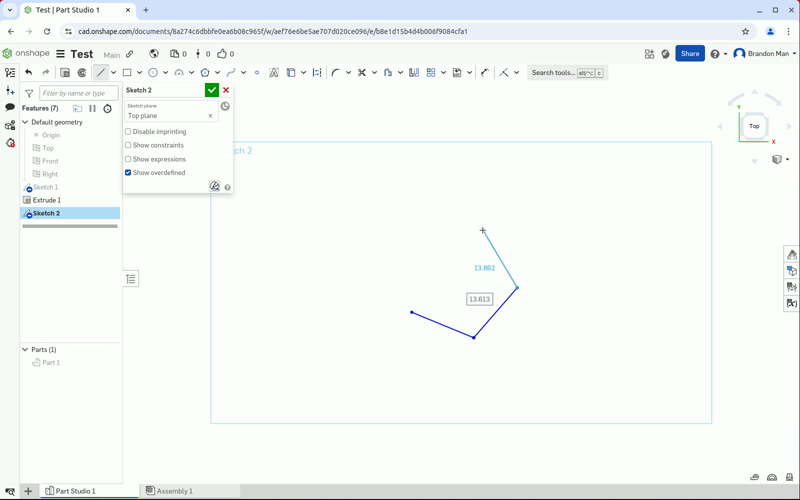
click(482, 229)
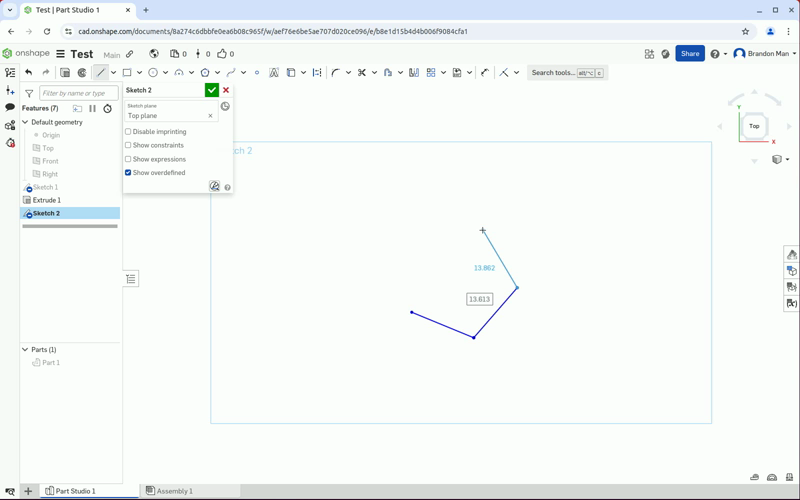
key_up(shift)
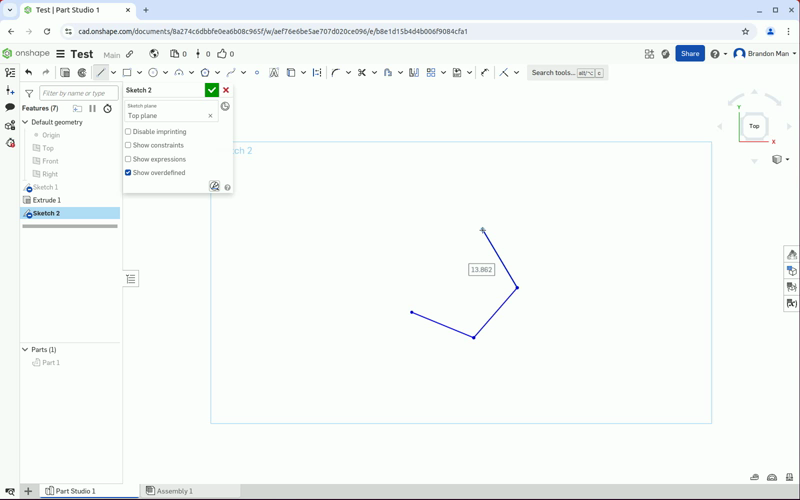
key_down(shift)
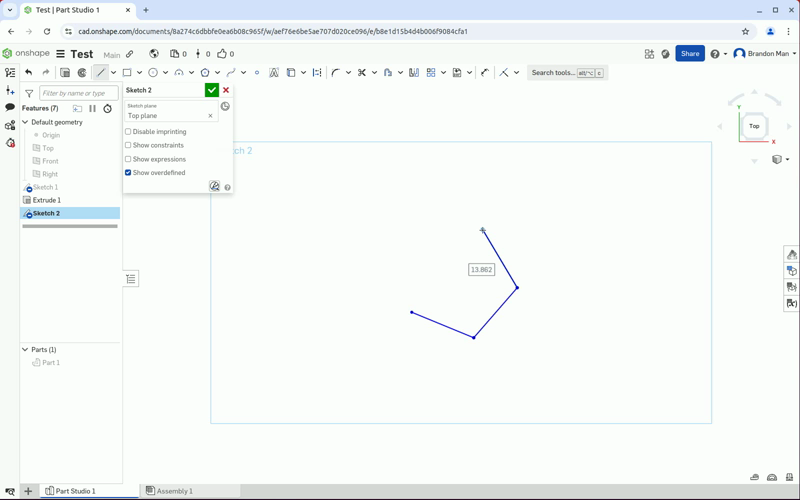
mouse_move(417, 245)
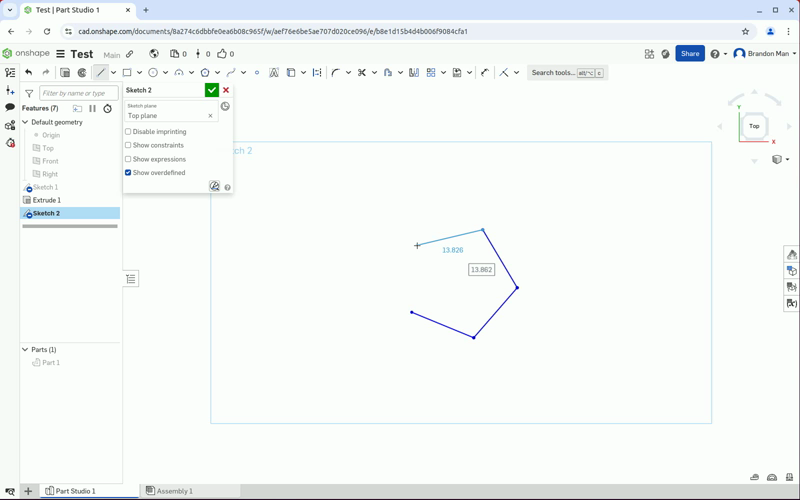
click(417, 245)
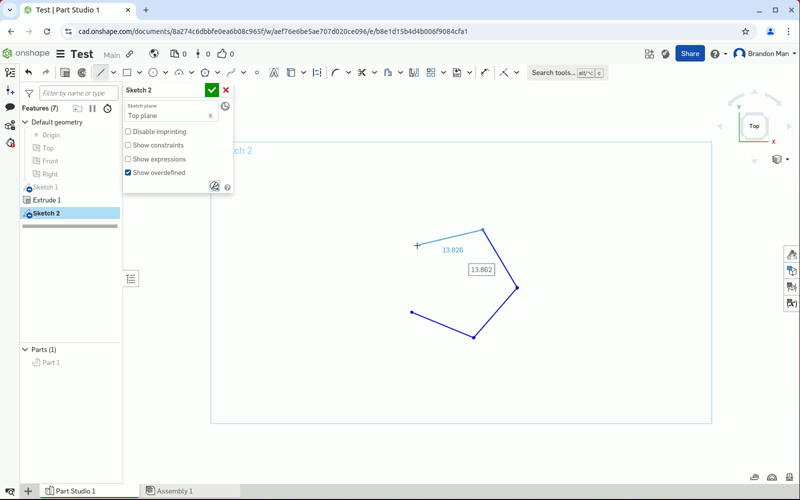
key_up(shift)
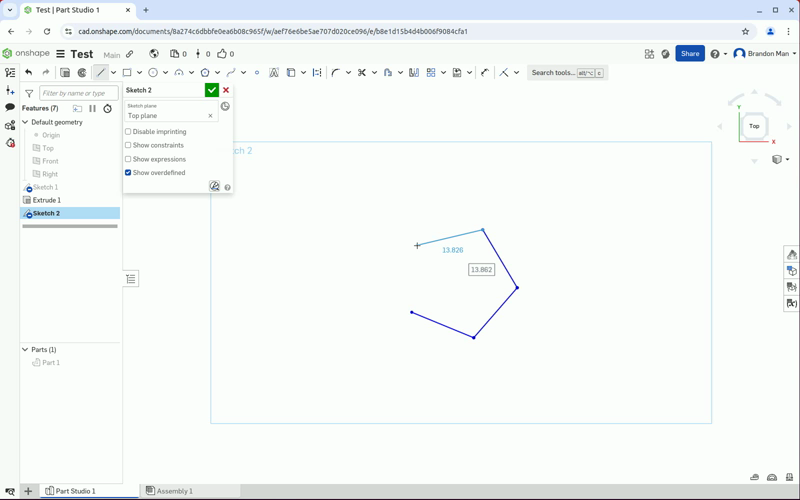
key_down(shift)
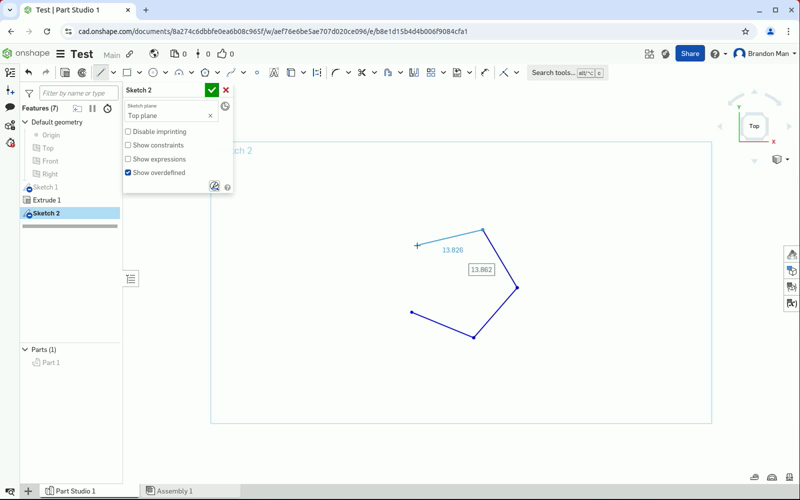
mouse_move(411, 312)
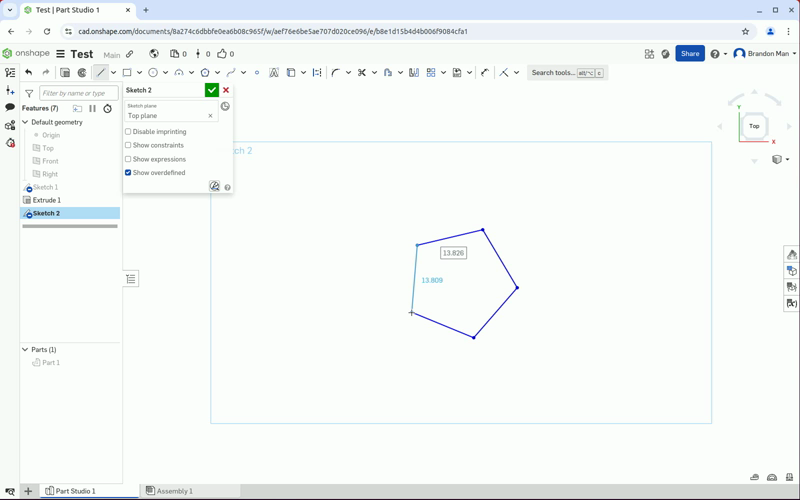
key_up(shift)
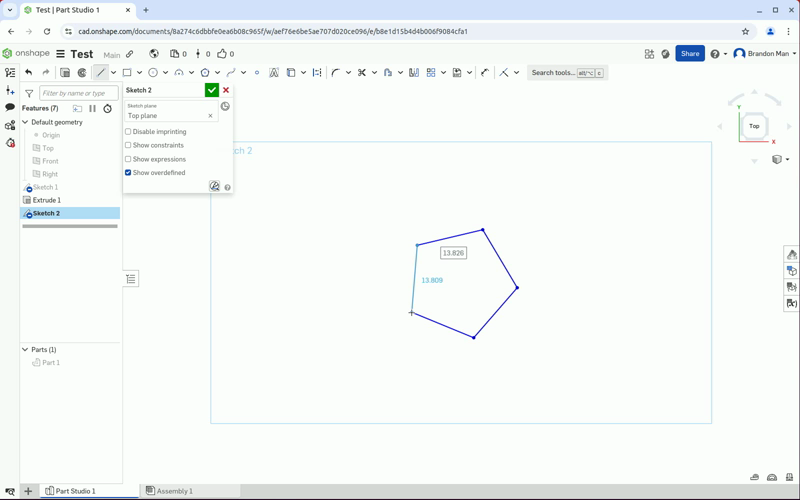
click(411, 312)
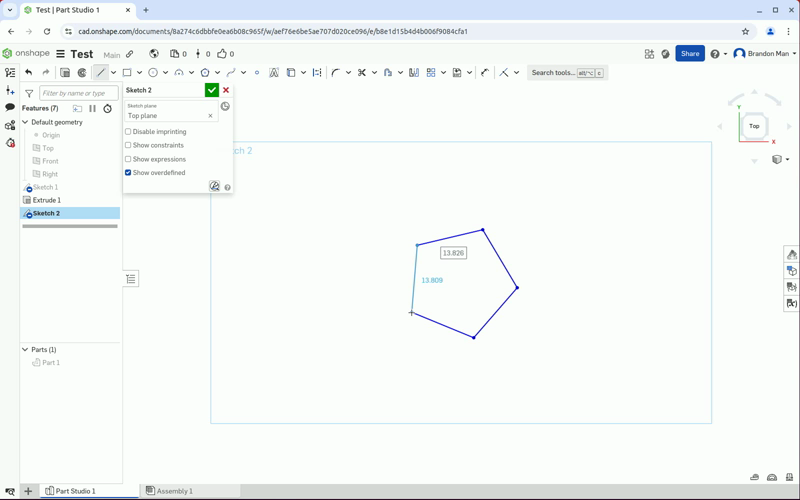
key(esc)
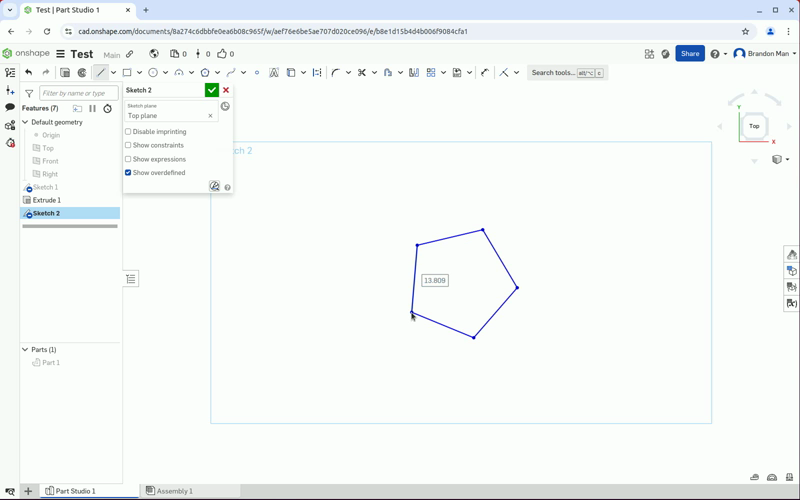
key(c)
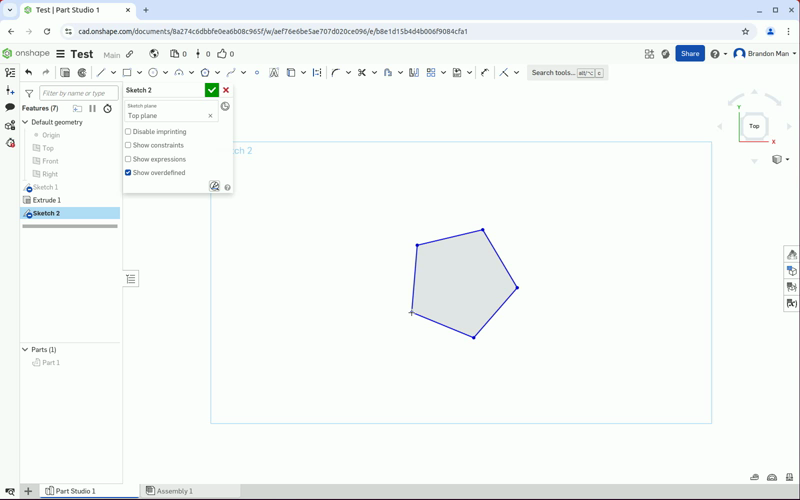
key_down(shift)
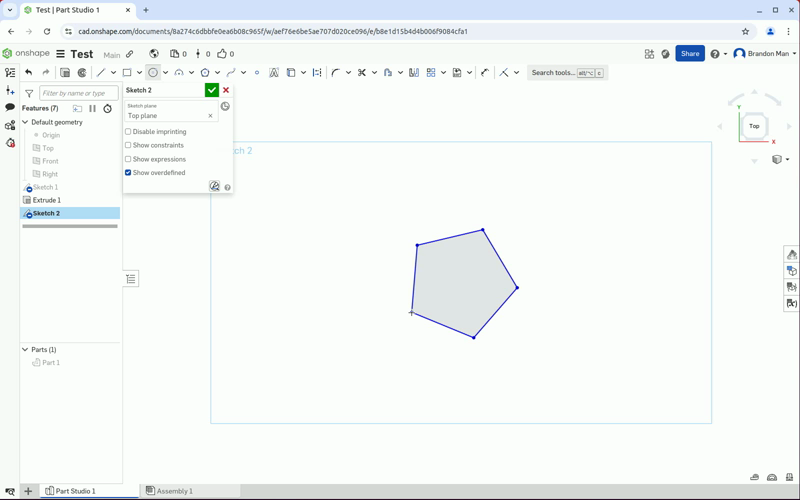
mouse_move(460, 282)
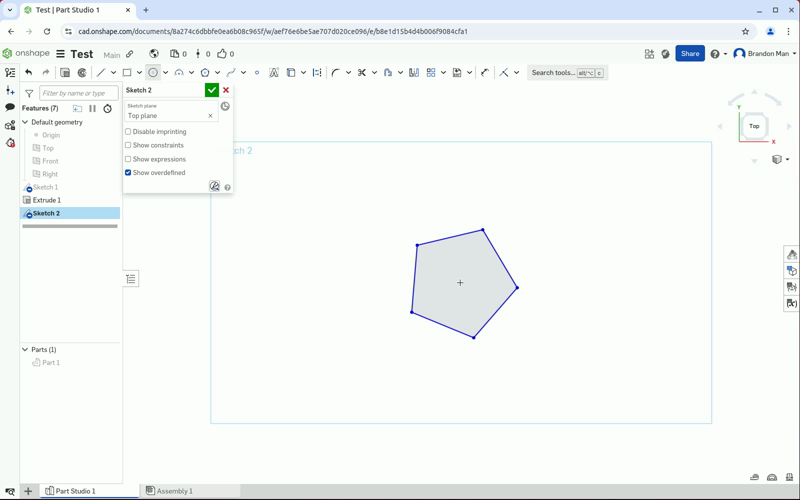
click(460, 282)
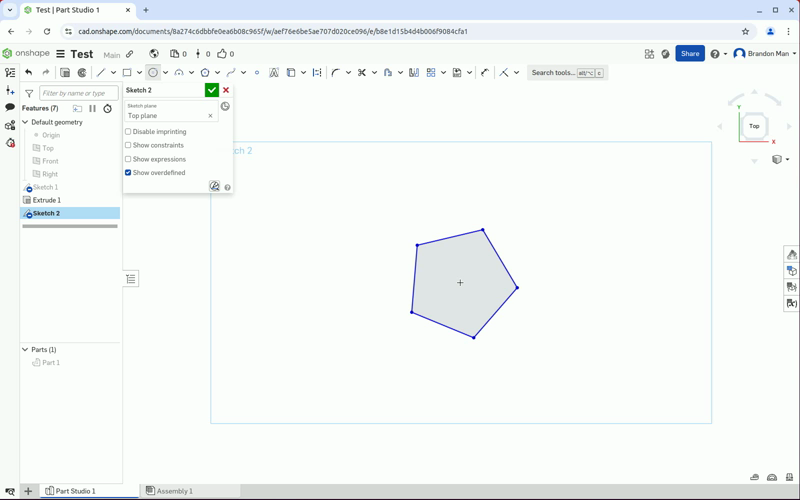
key_up(shift)
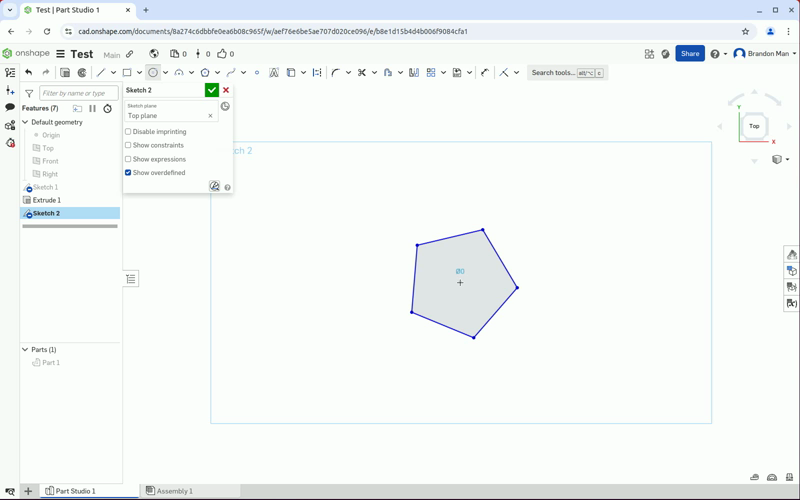
mouse_move(486, 282)
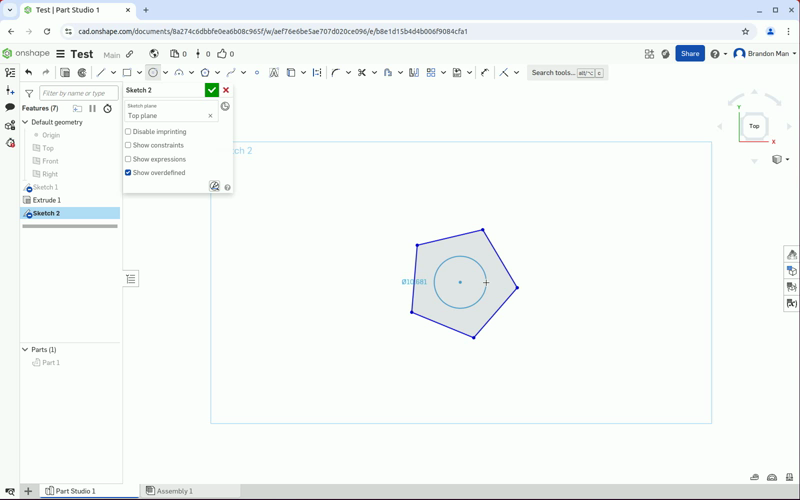
click(486, 282)
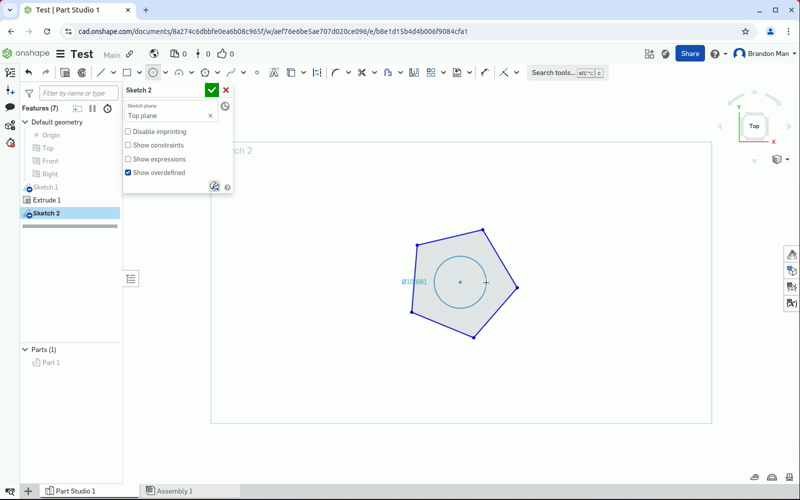
key(esc)
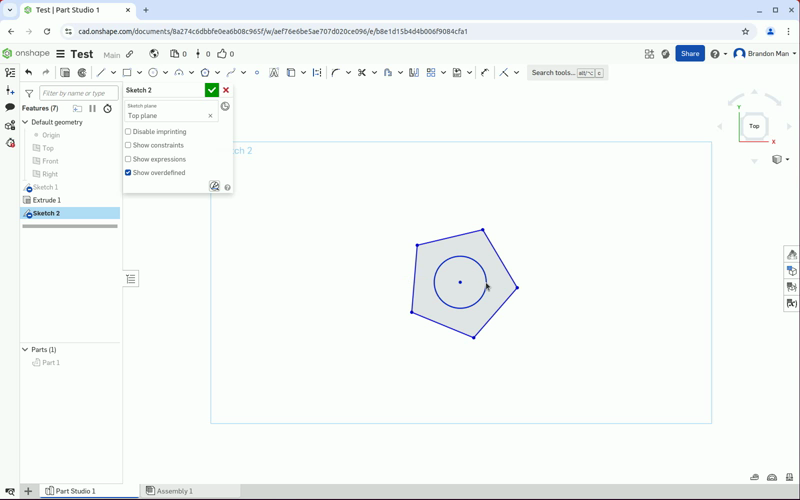
mouse_move(459, 327)
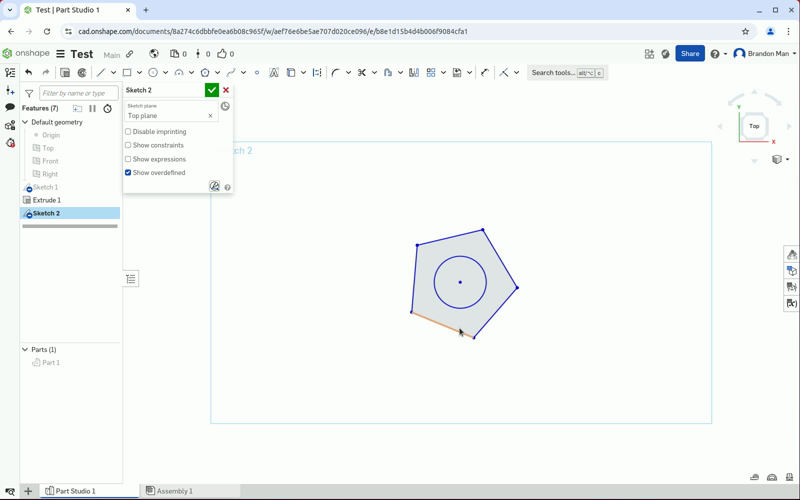
click(459, 327)
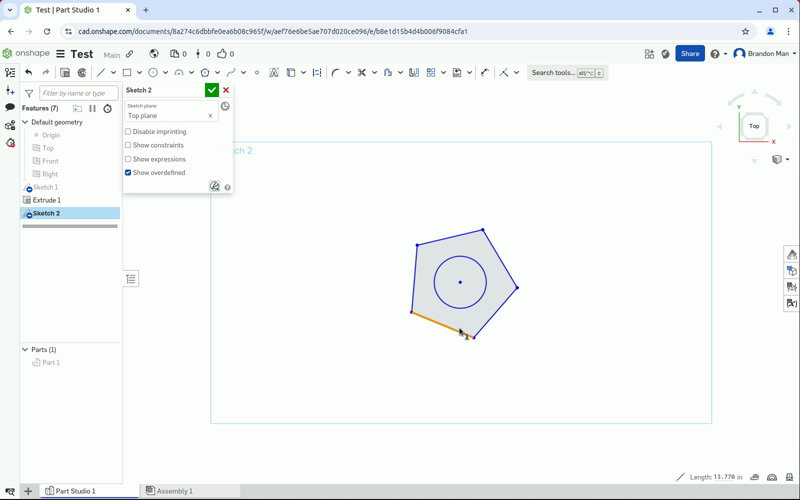
mouse_move(73, 352)
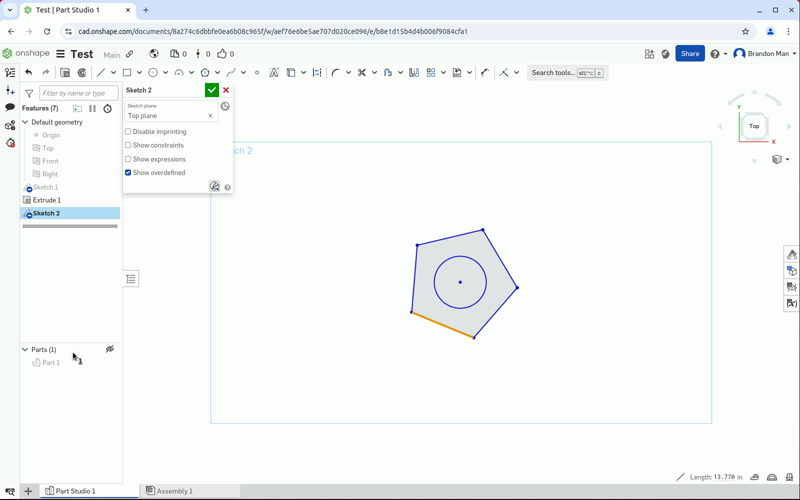
key(shift+y)
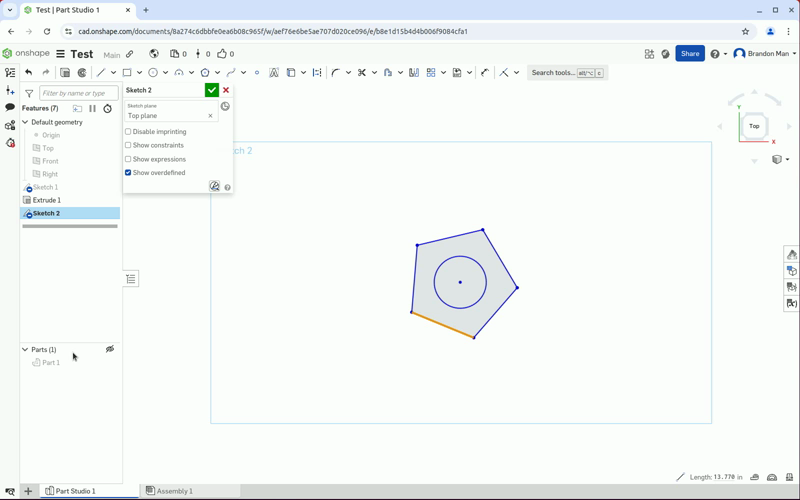
key(shift+e)
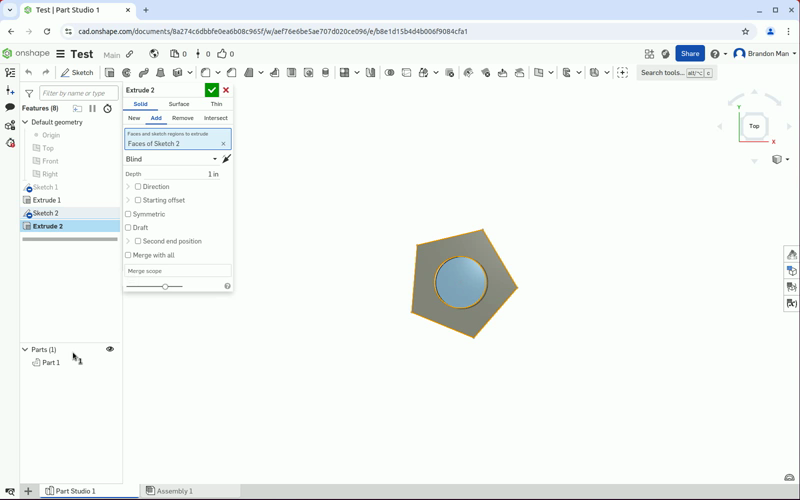
mouse_move(143, 106)
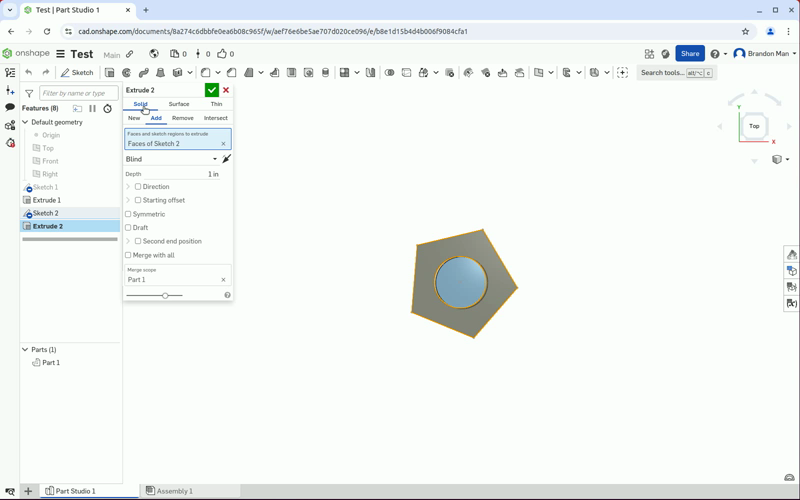
click(143, 106)
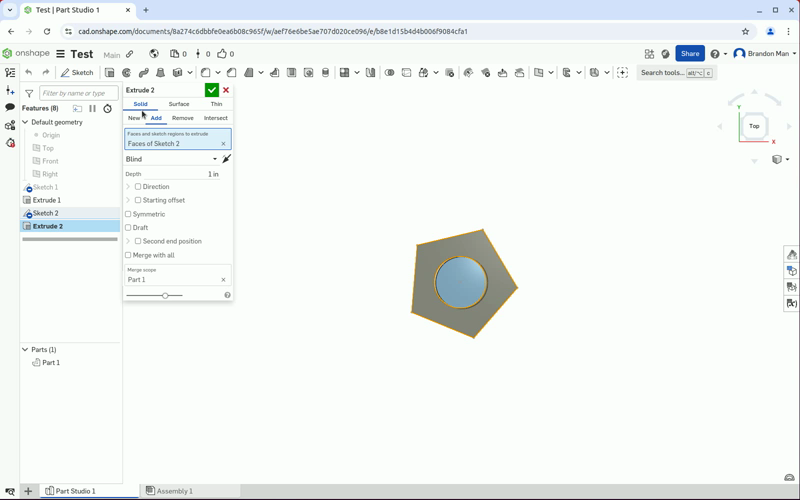
mouse_move(137, 120)
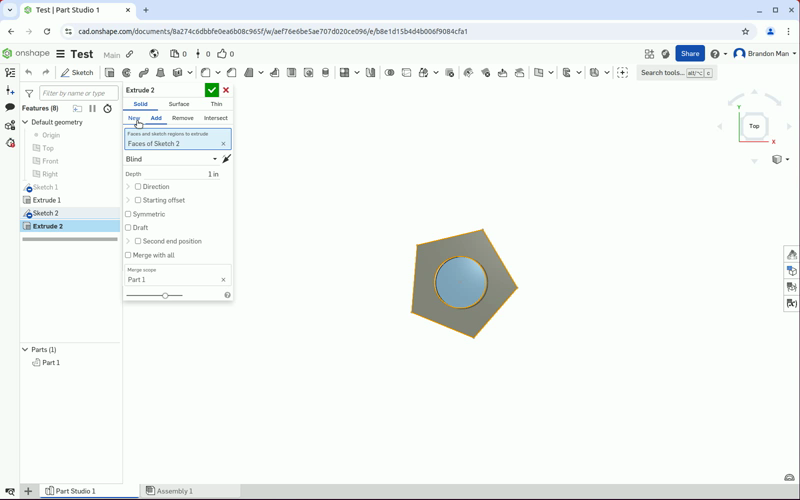
click(137, 120)
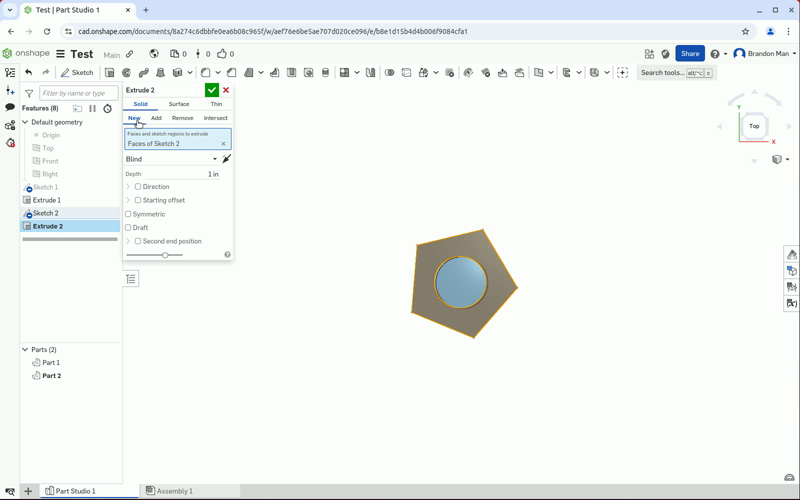
key(tab, 4)
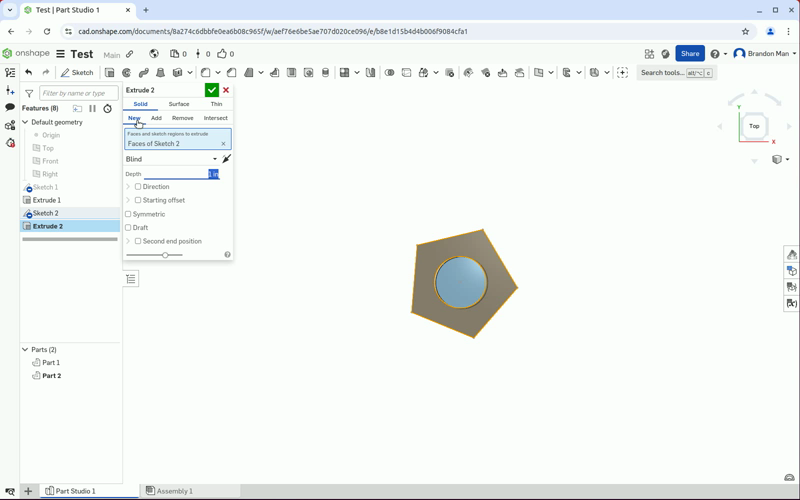
text(6.258)
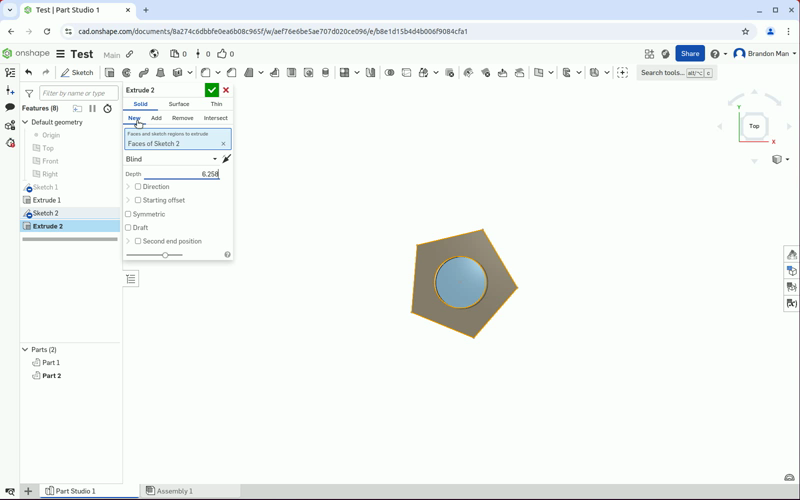
key(enter)
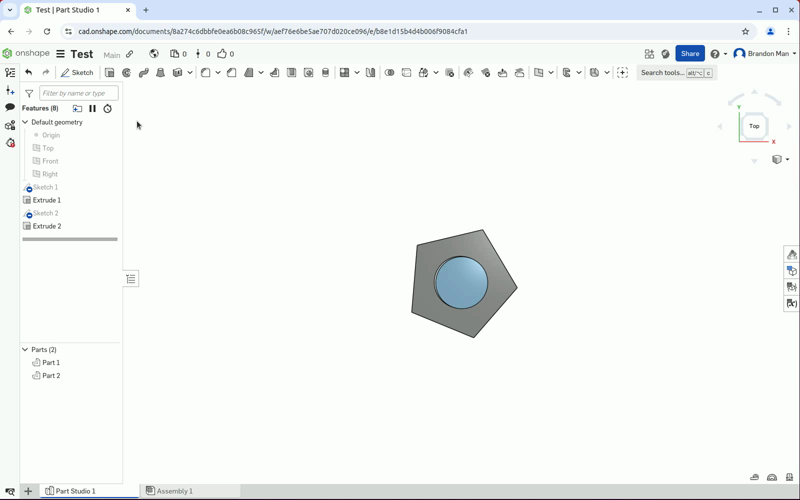
key(shift+h)
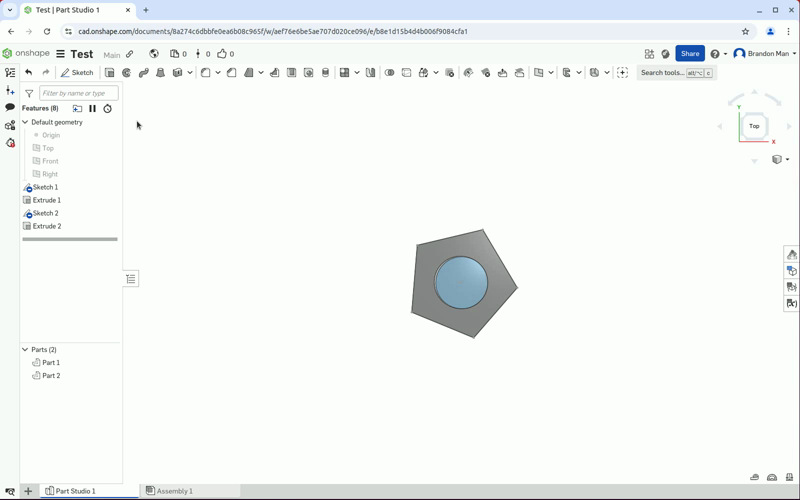
key(shift+h)
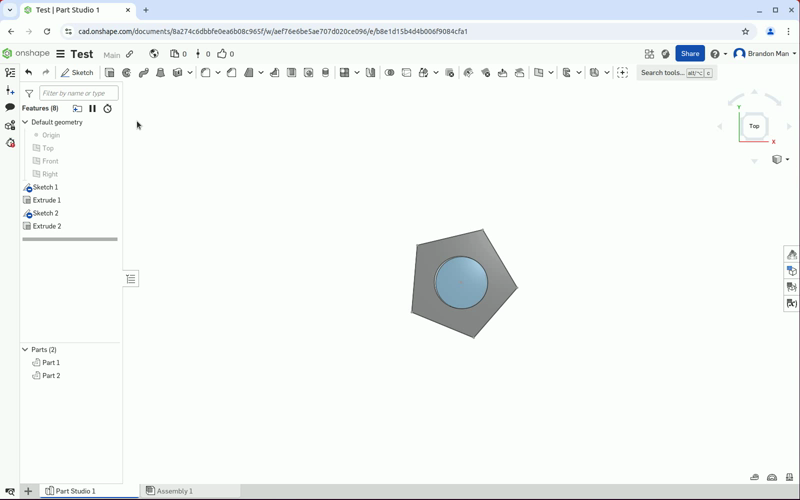
key(shift+7)
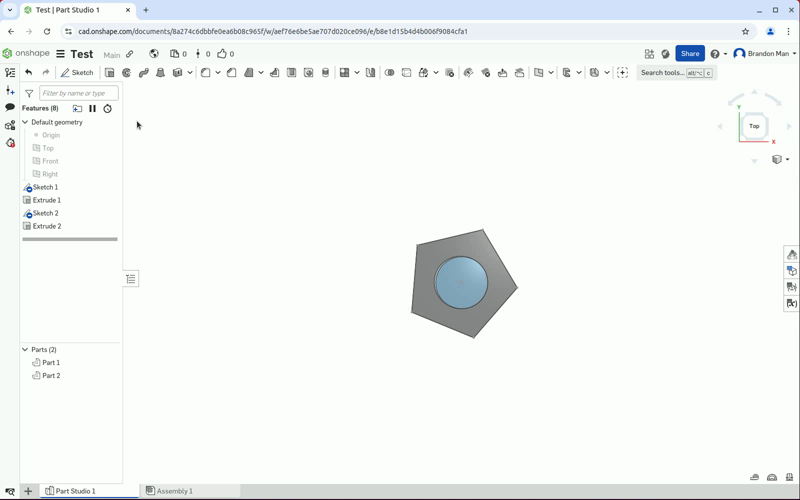
key(up, 3)
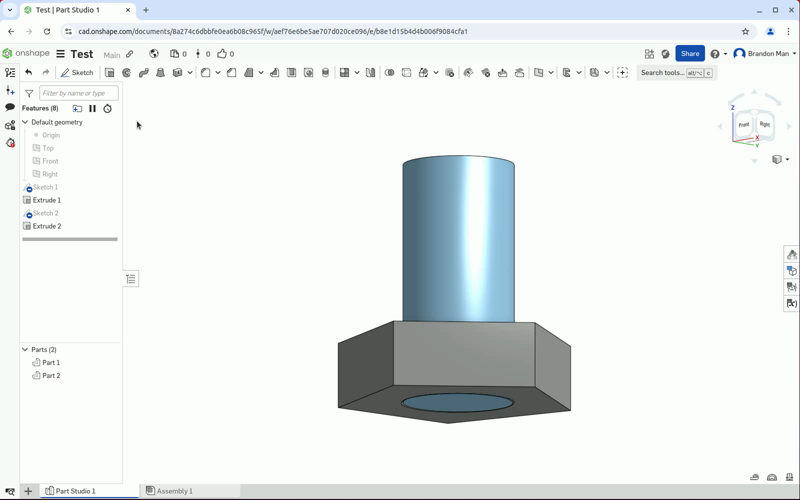
key(left, 3)
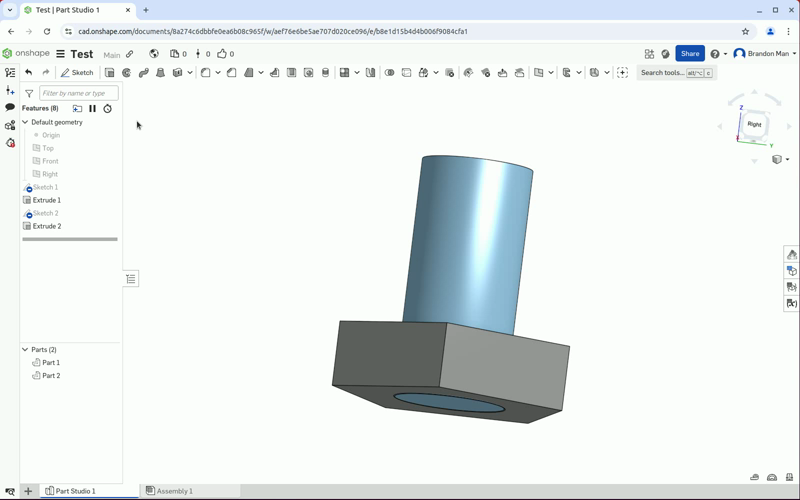
key(right, 3)
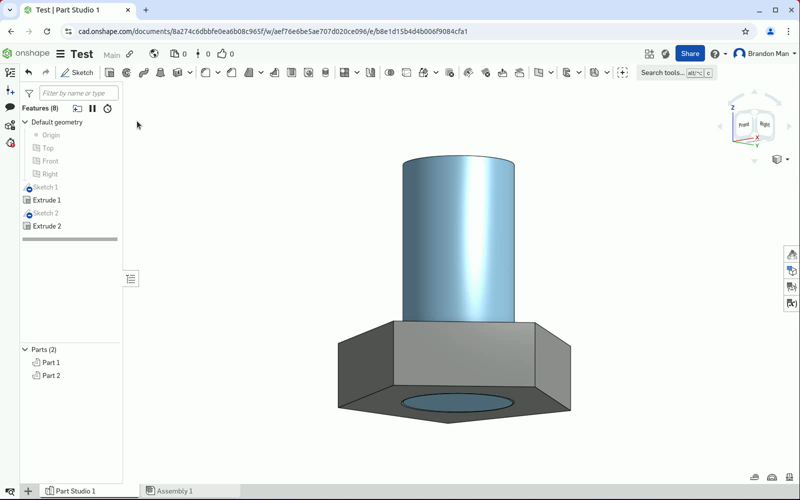
key(down, 3)
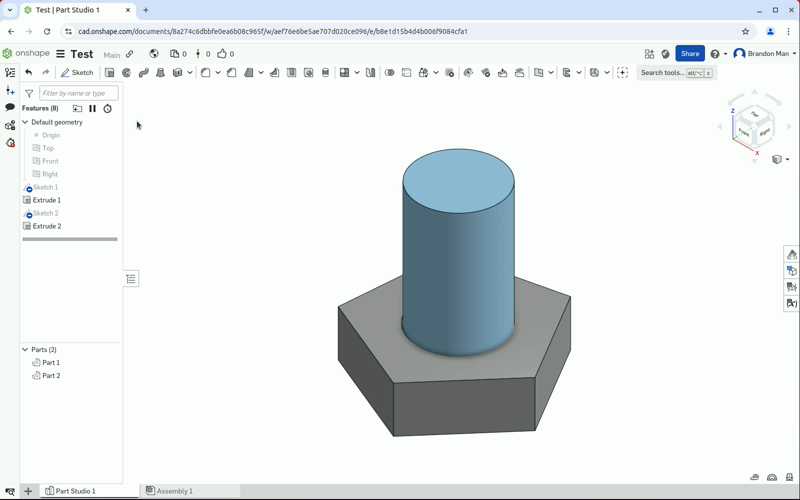
mouse_move(73, 189)
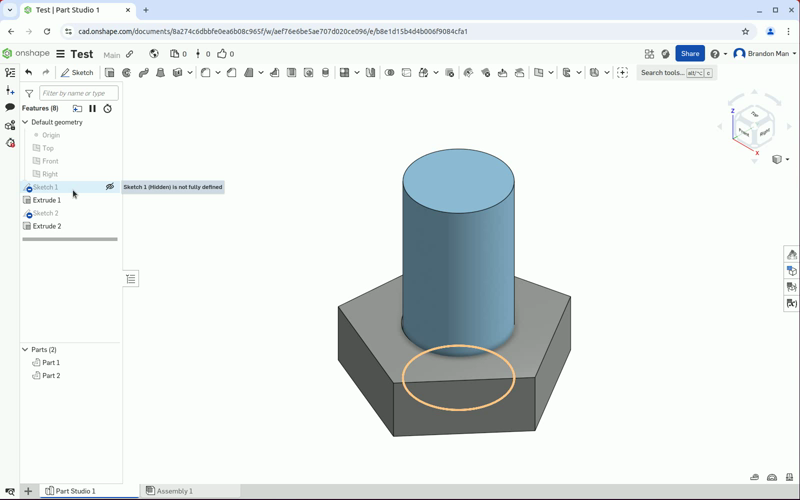
click(73, 189)